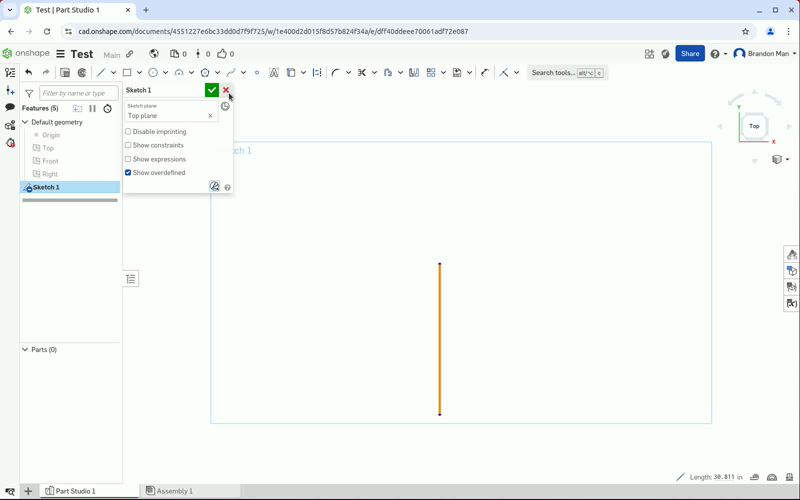
key(shift+h)
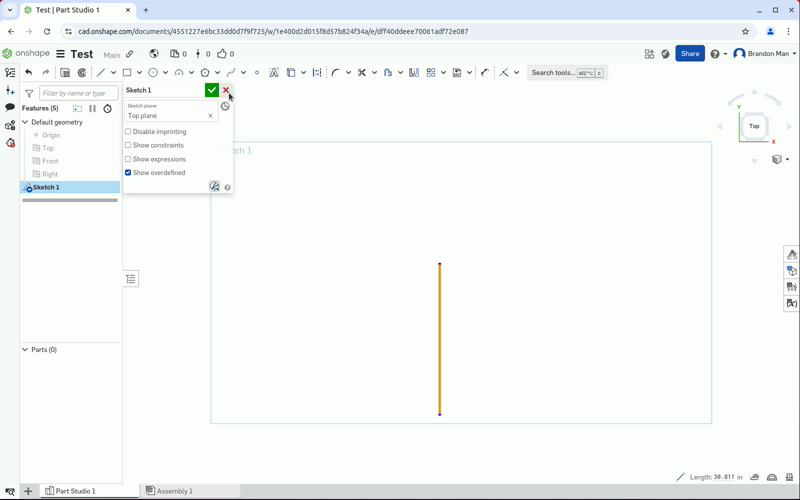
key(shift+s)
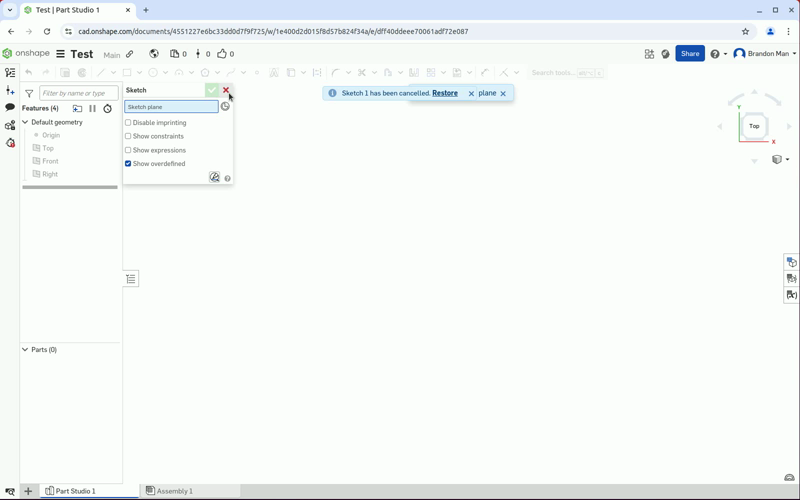
mouse_move(73, 150)
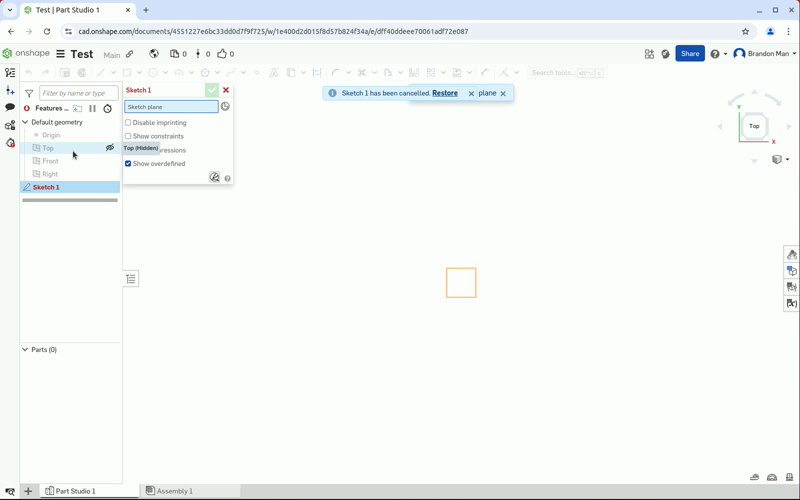
click(73, 150)
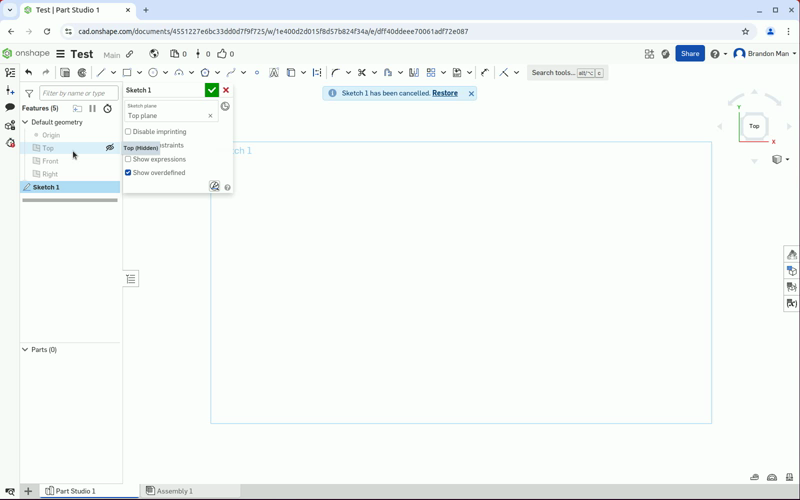
mouse_move(73, 352)
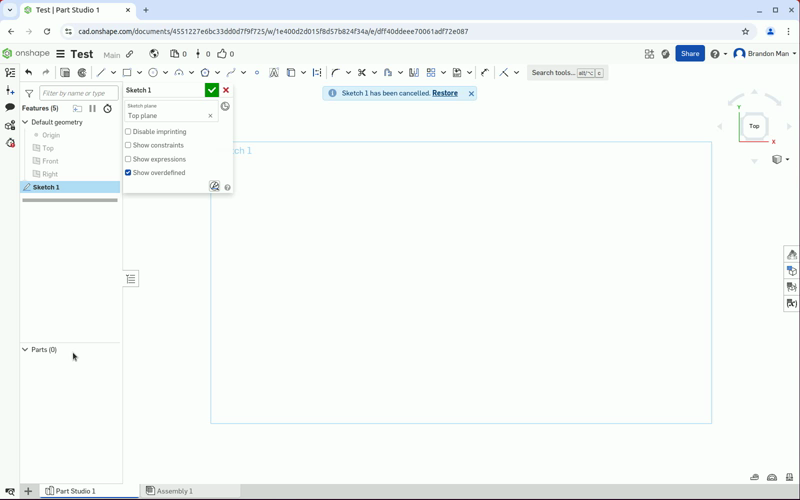
key(y)
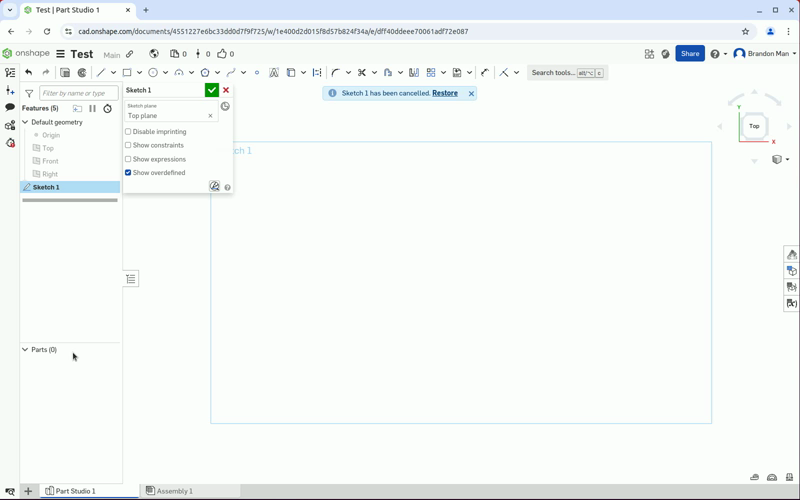
key(l)
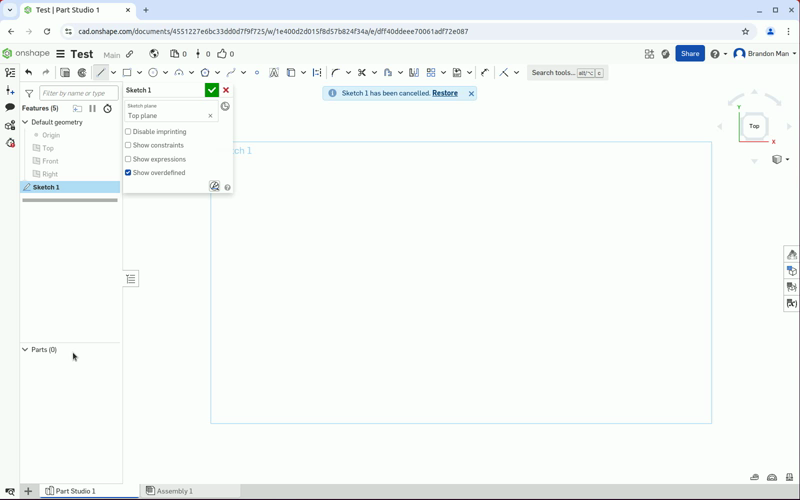
key_down(shift)
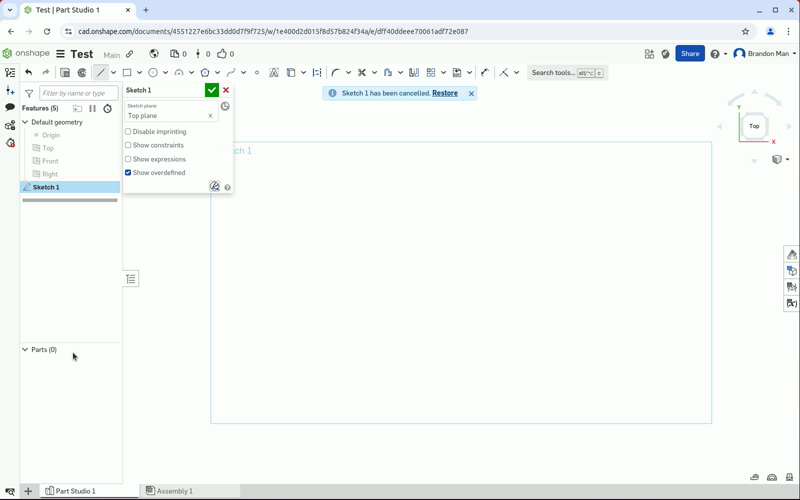
mouse_move(460, 282)
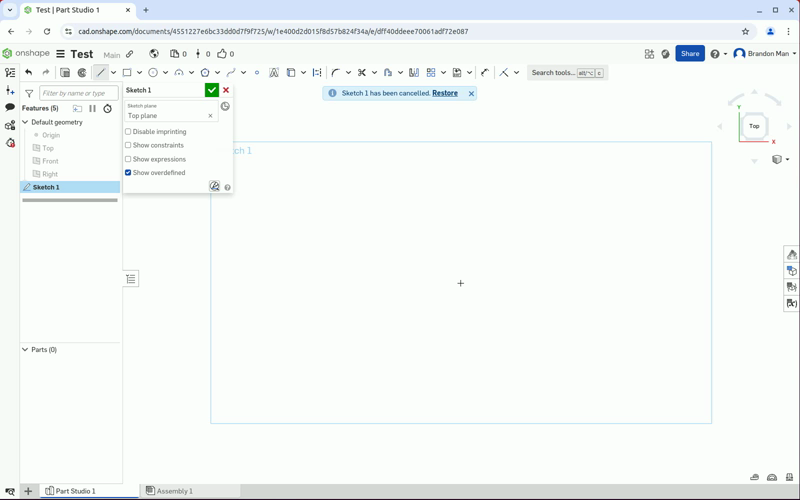
click(460, 282)
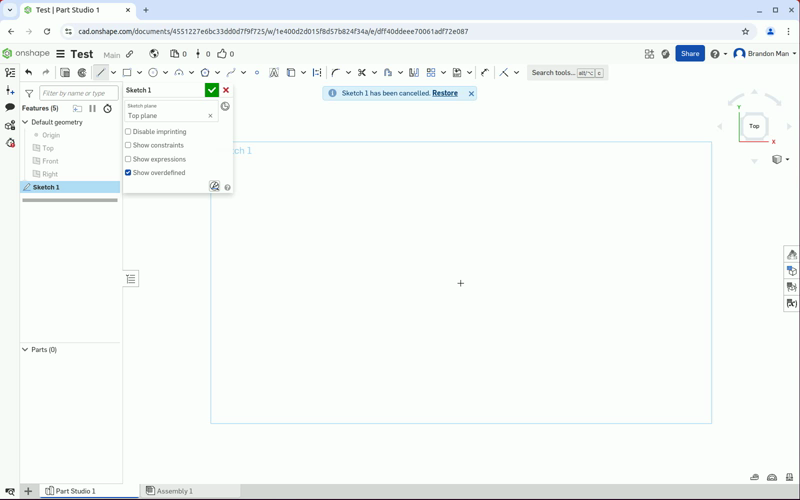
key_up(shift)
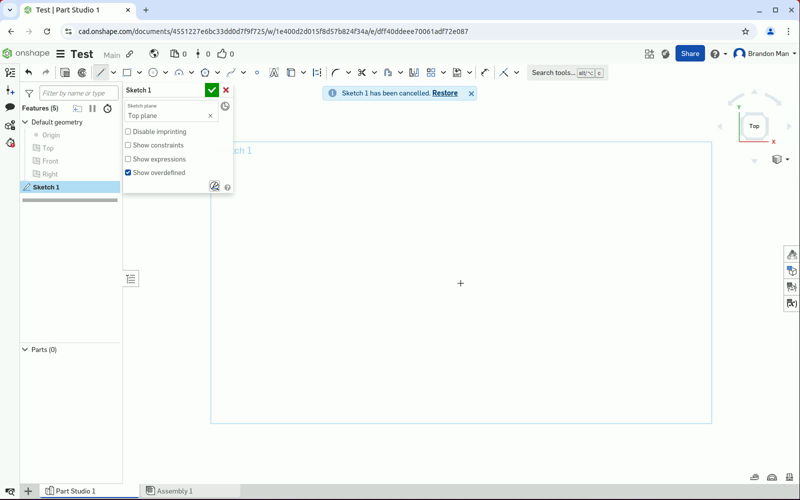
key_down(shift)
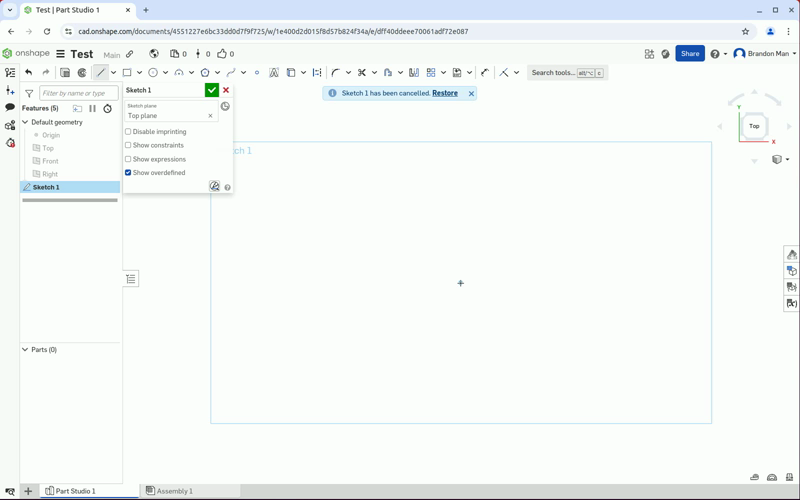
mouse_move(573, 282)
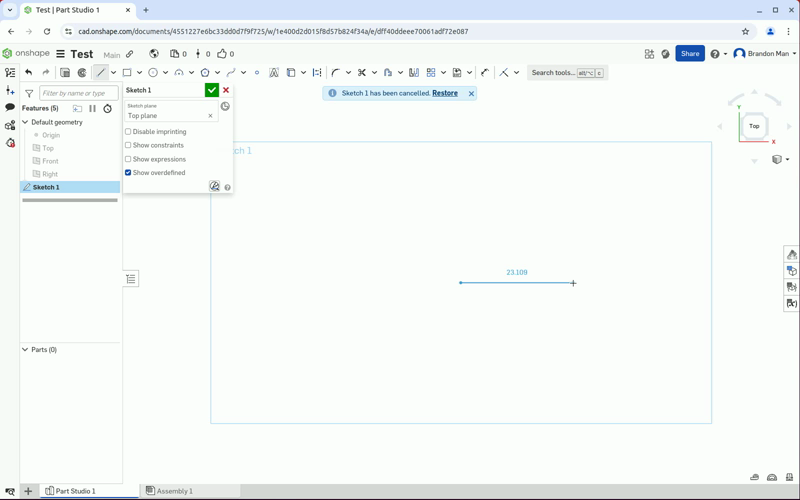
click(573, 282)
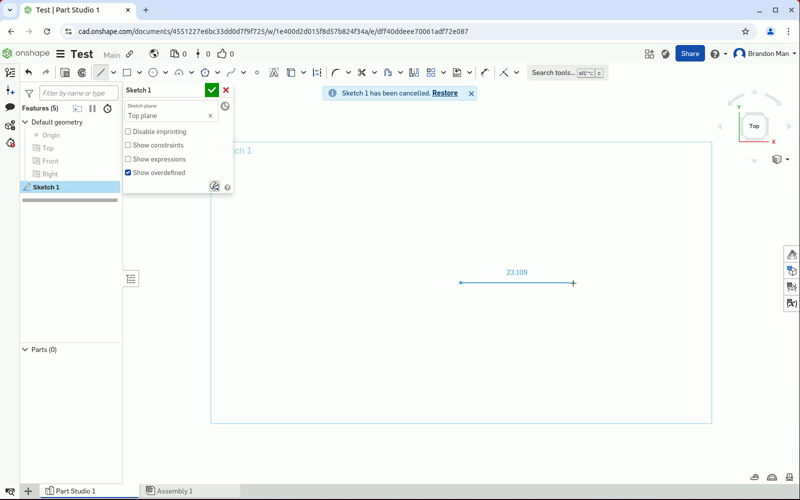
key_up(shift)
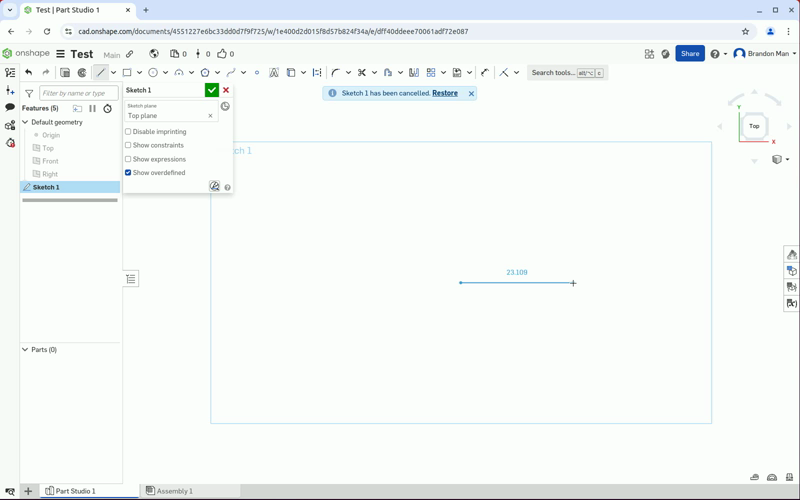
key_down(shift)
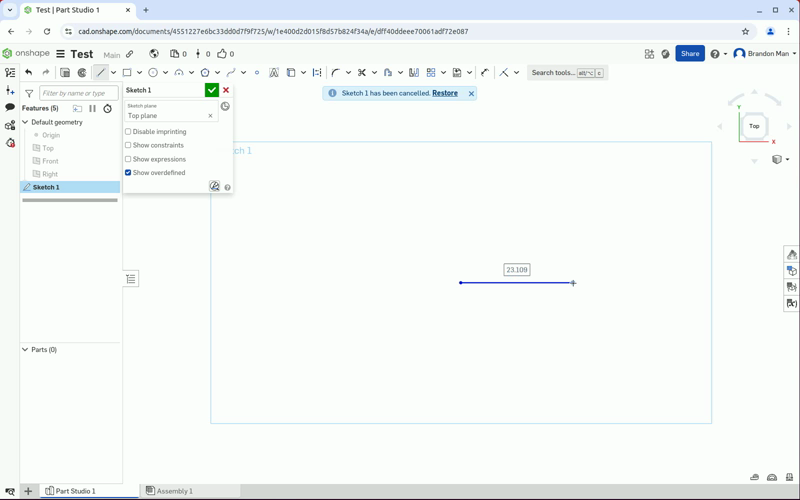
mouse_move(573, 208)
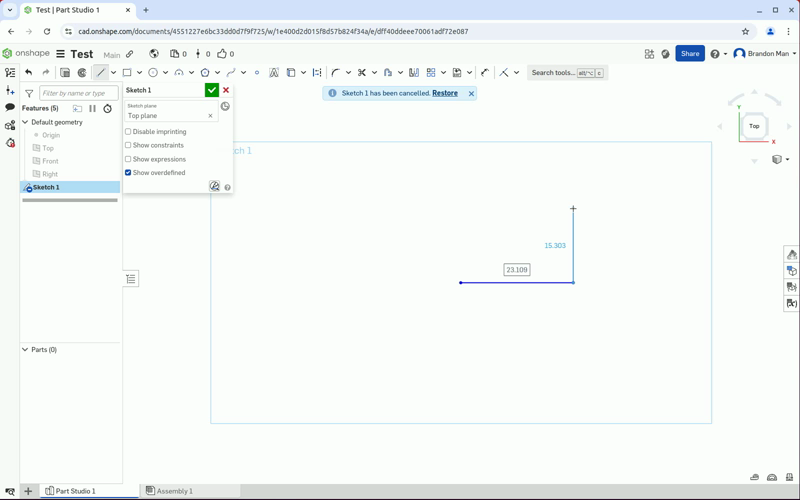
click(573, 208)
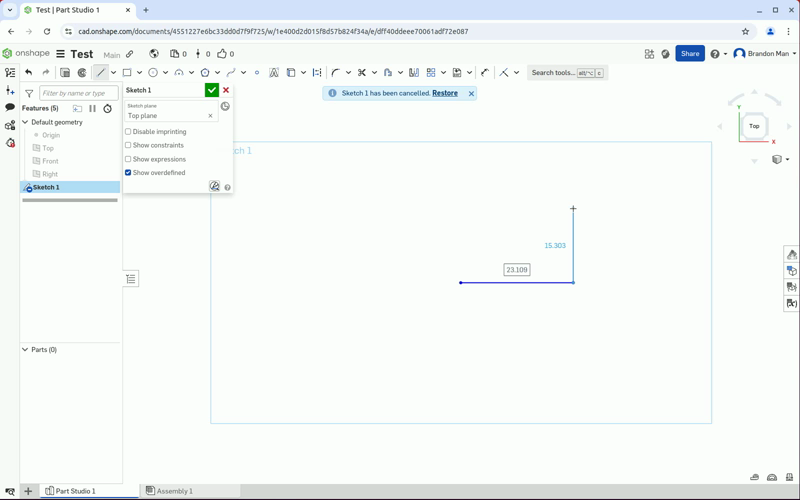
key_up(shift)
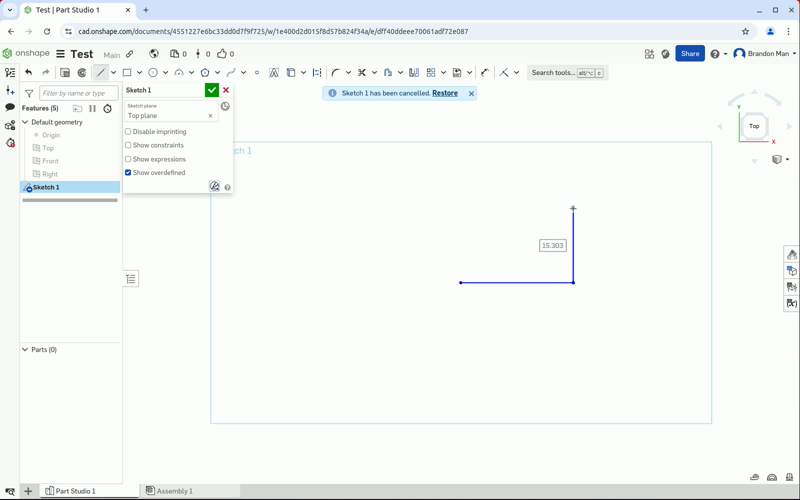
key_down(shift)
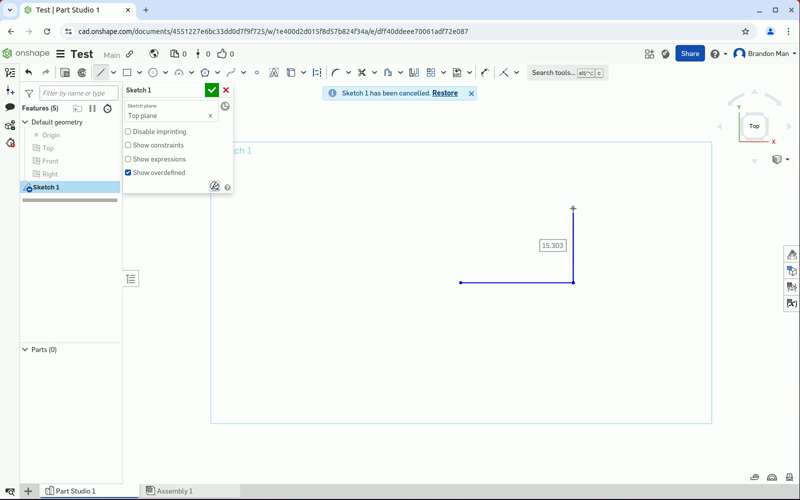
mouse_move(460, 208)
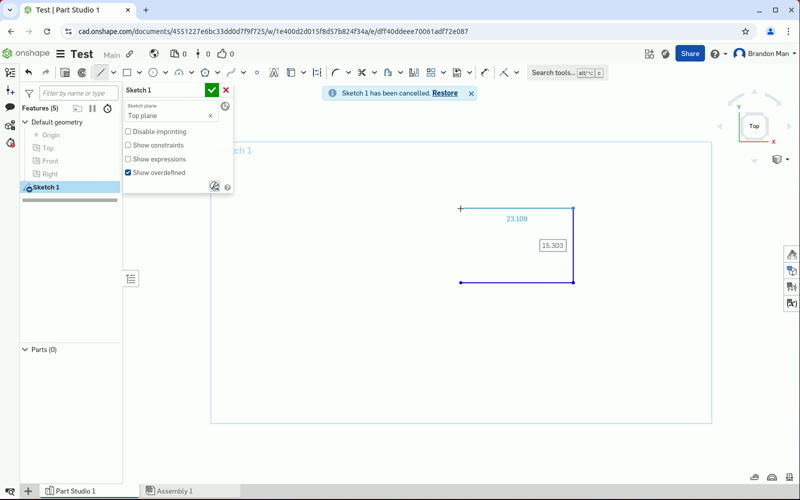
click(460, 208)
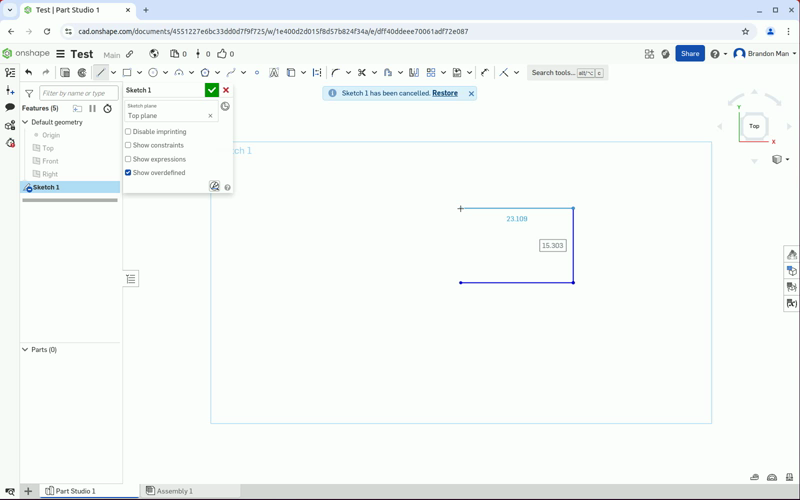
key_up(shift)
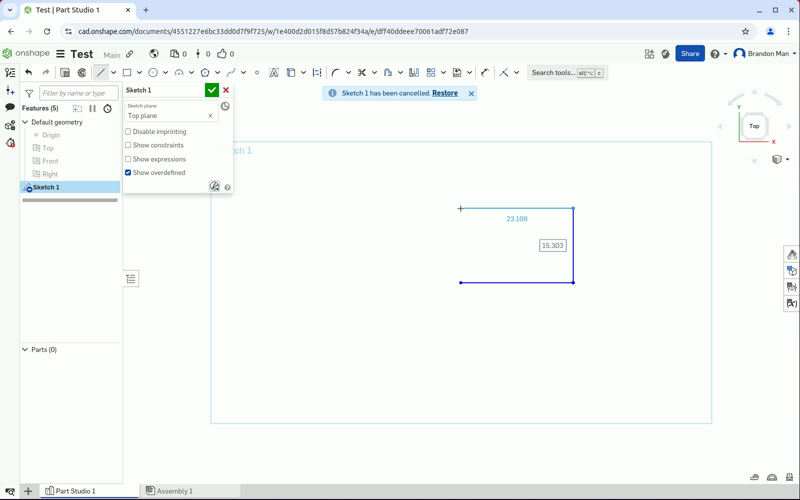
key_down(shift)
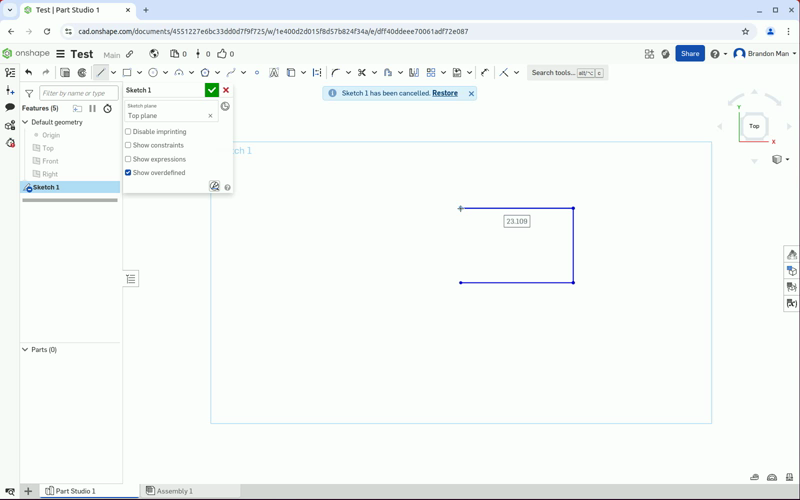
mouse_move(460, 282)
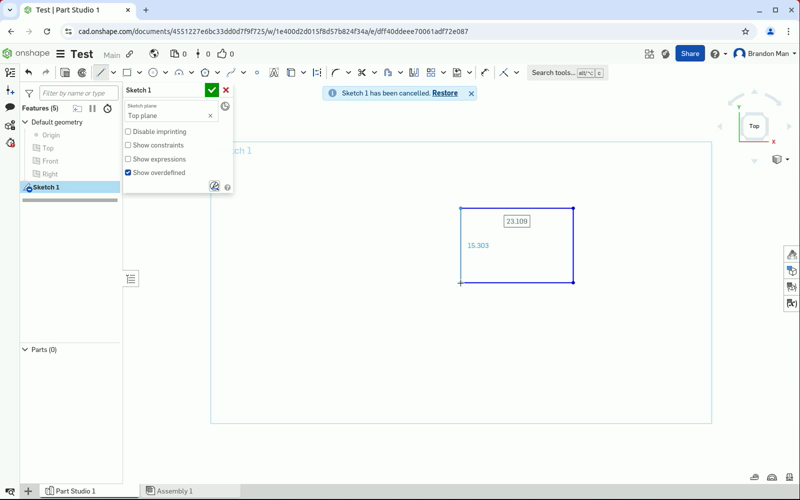
key_up(shift)
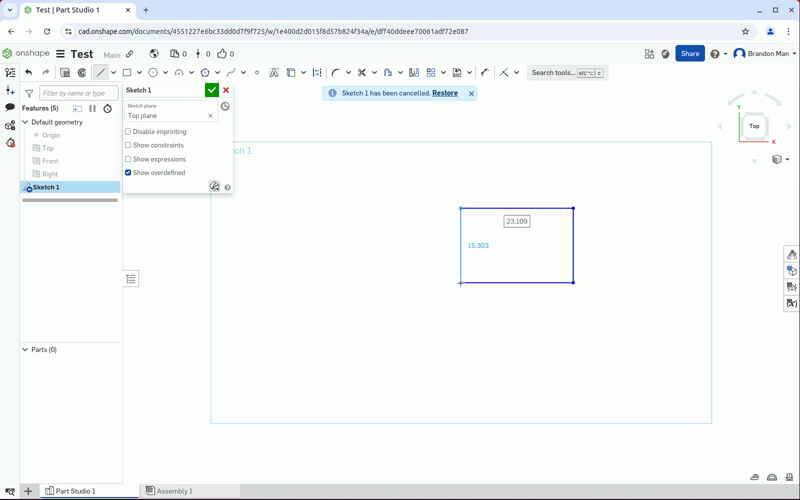
click(460, 282)
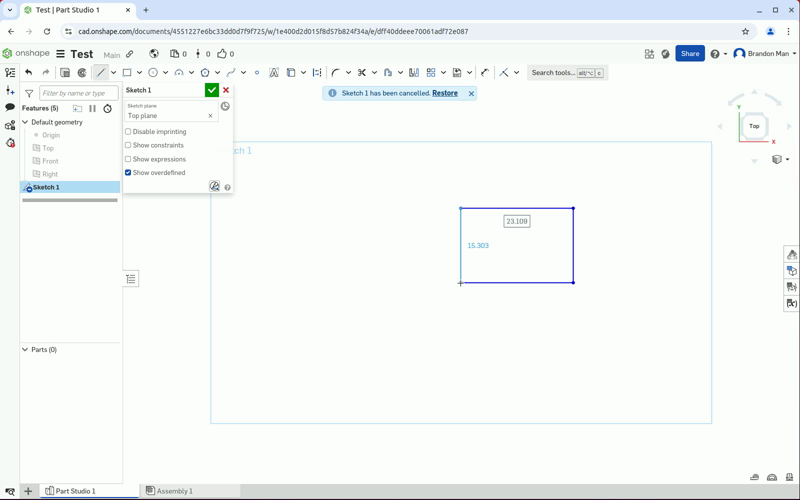
key(esc)
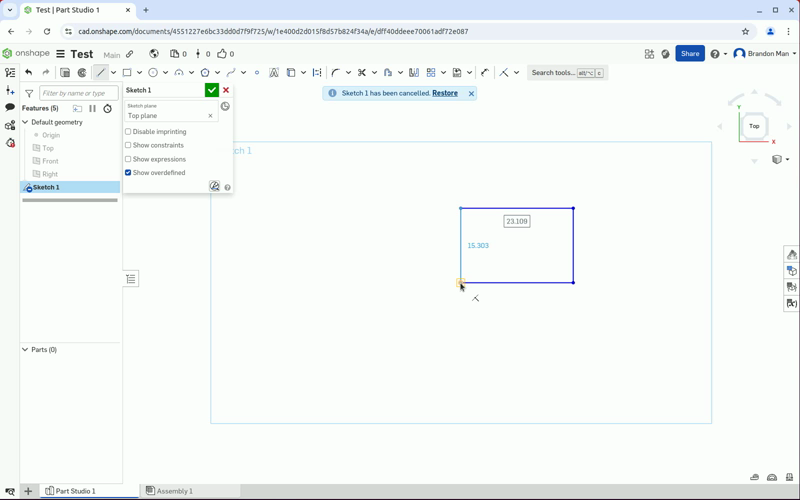
mouse_move(552, 255)
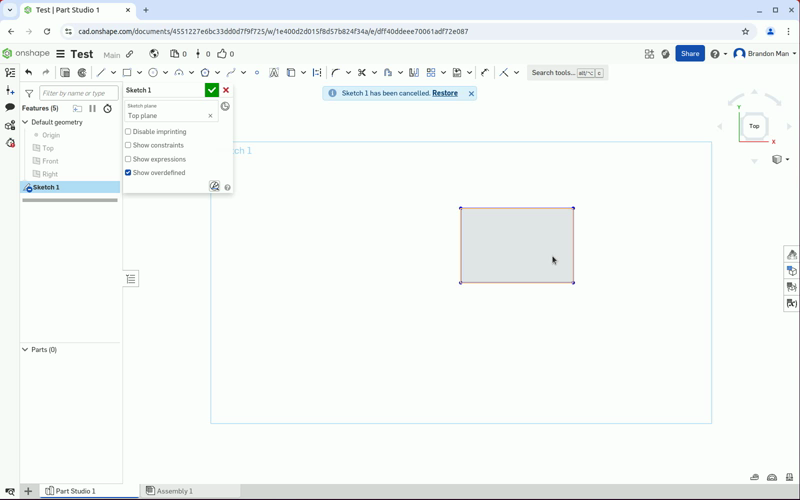
click(552, 255)
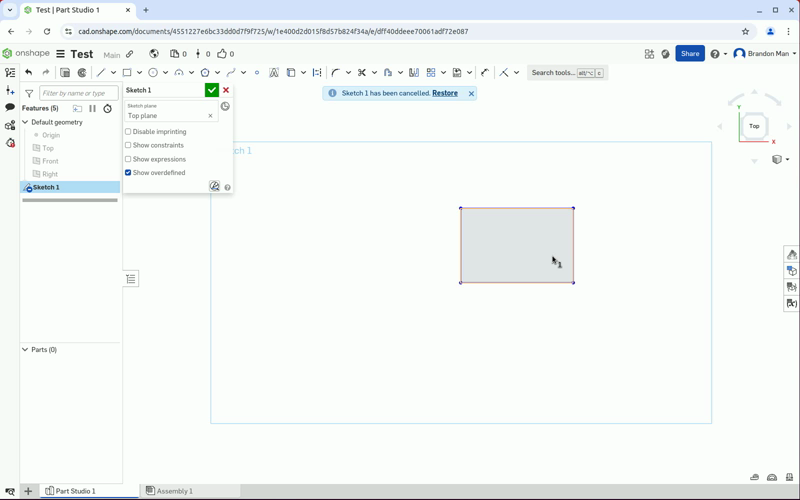
mouse_move(73, 352)
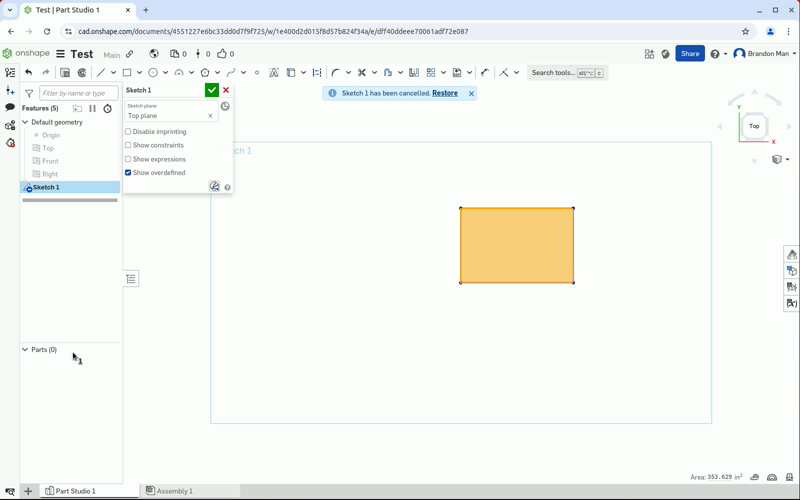
key(shift+y)
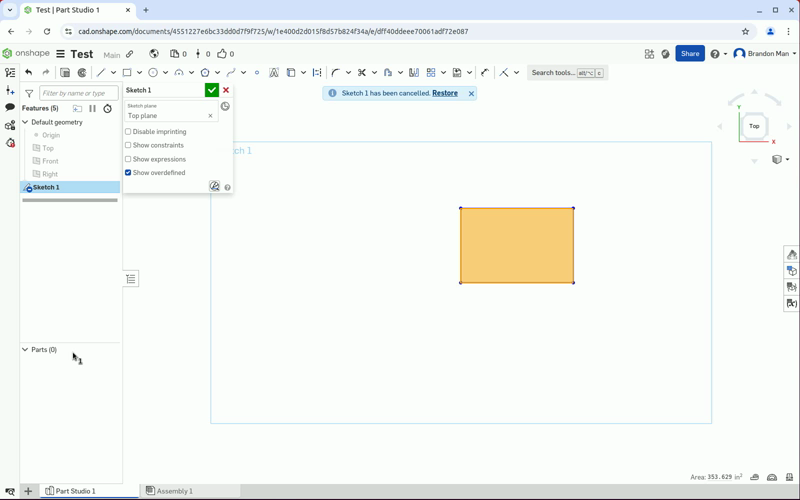
key(shift+e)
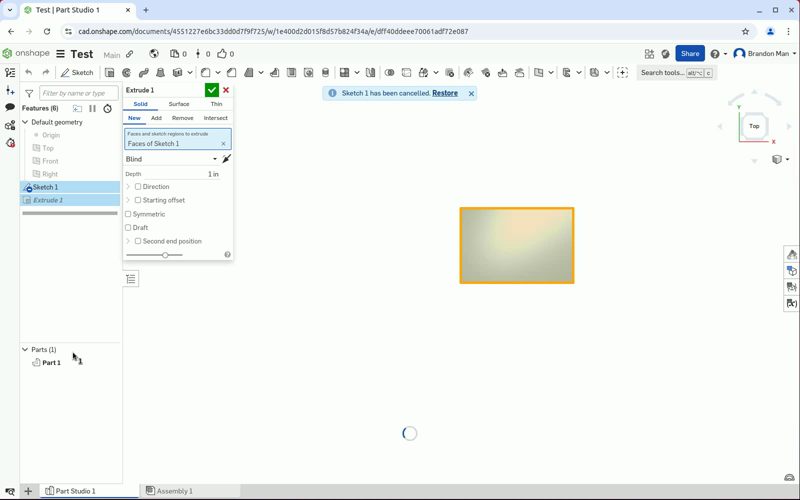
mouse_move(143, 106)
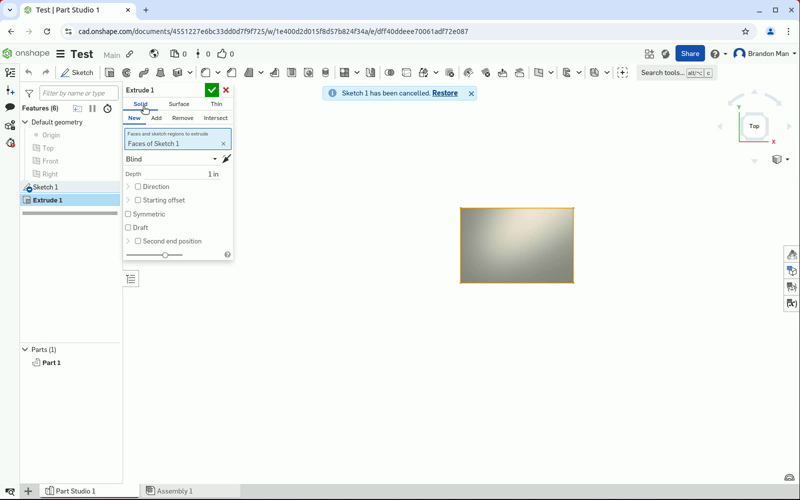
click(143, 106)
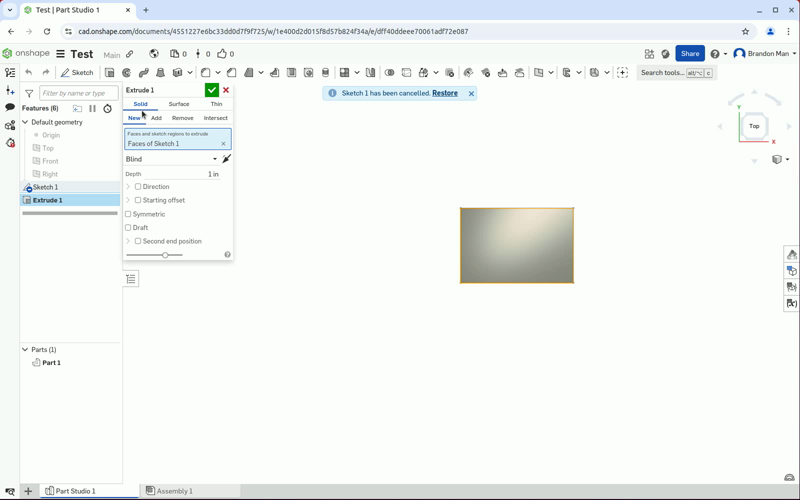
mouse_move(137, 120)
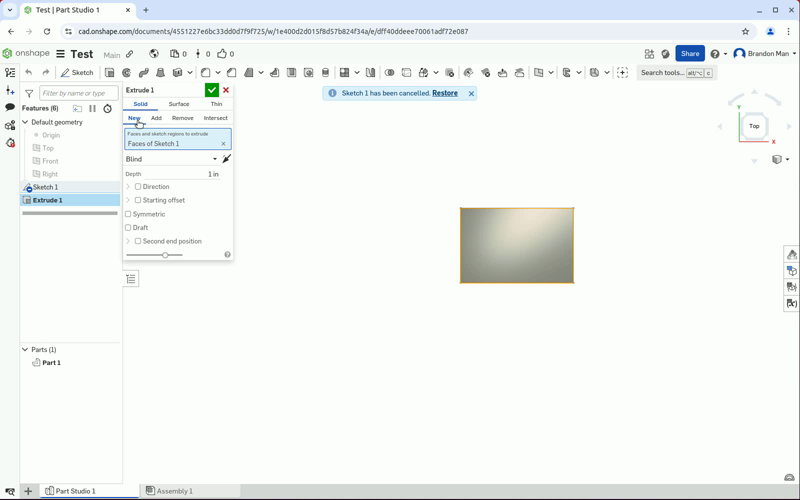
click(137, 120)
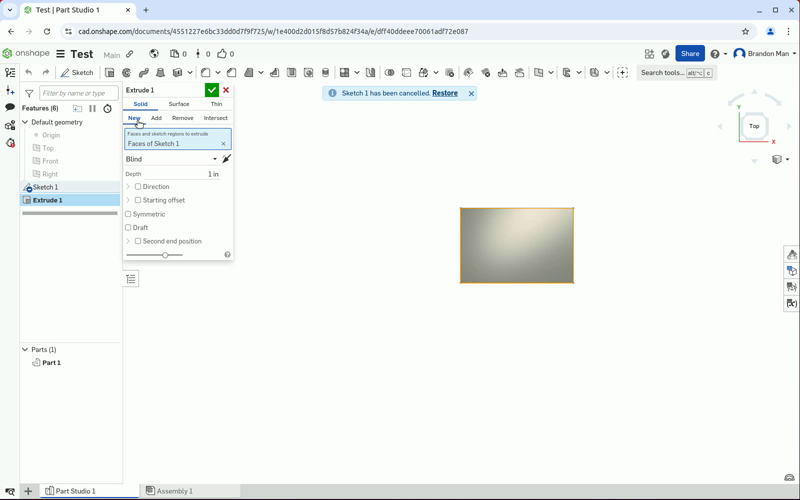
key(tab, 4)
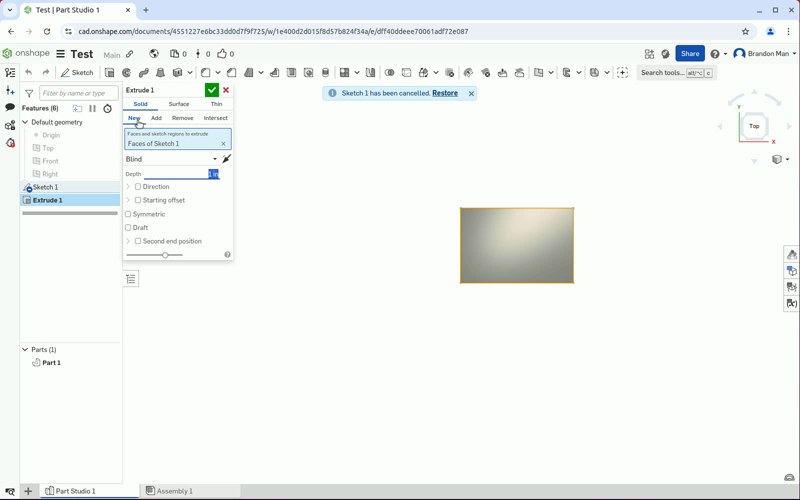
text(-15.405)
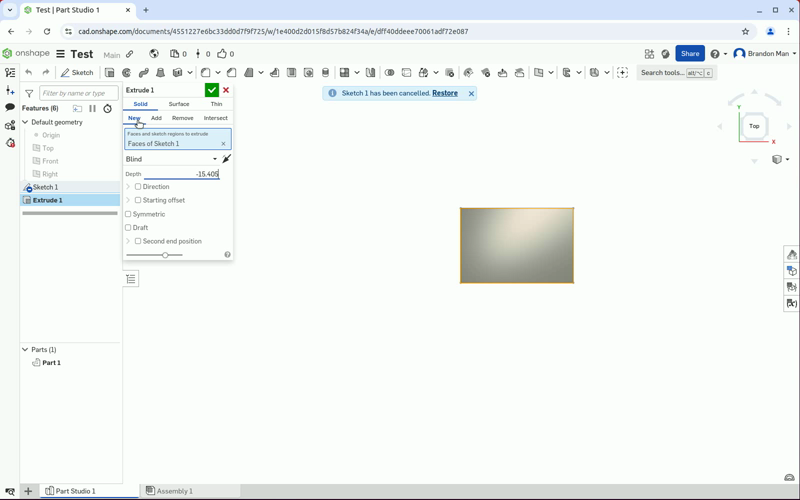
key(enter)
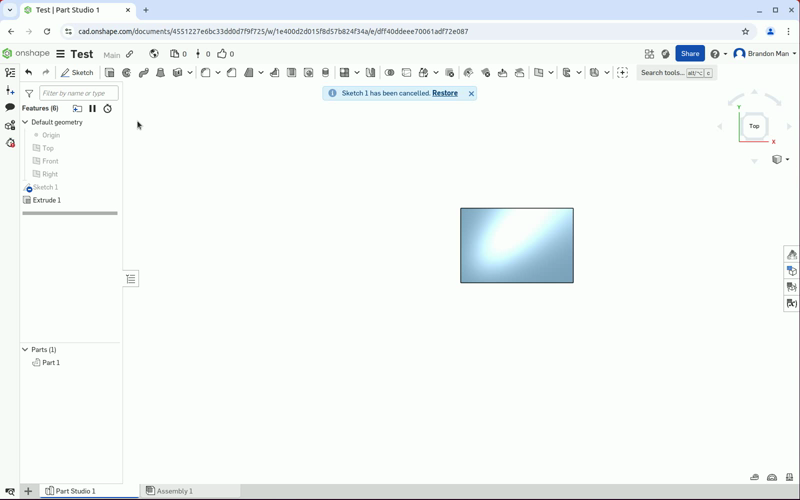
key(shift+h)
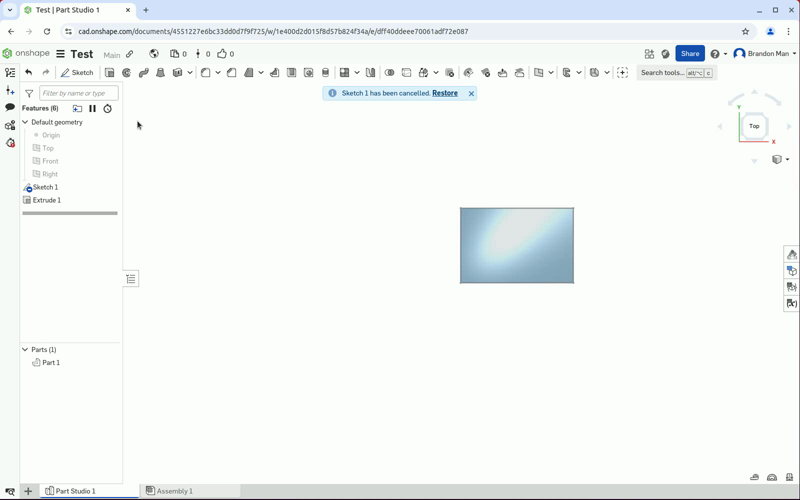
key(shift+h)
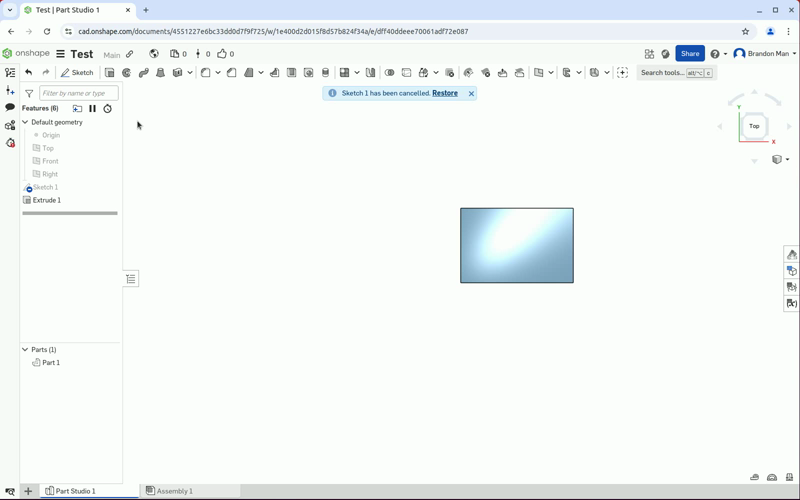
mouse_move(73, 189)
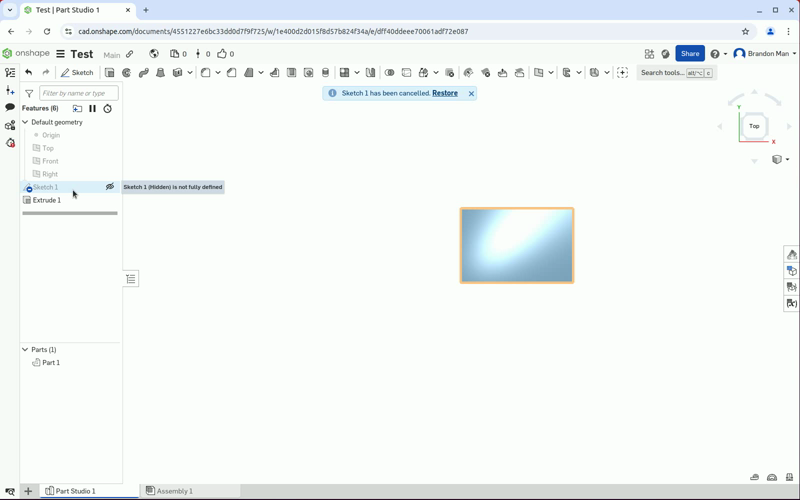
click(73, 189)
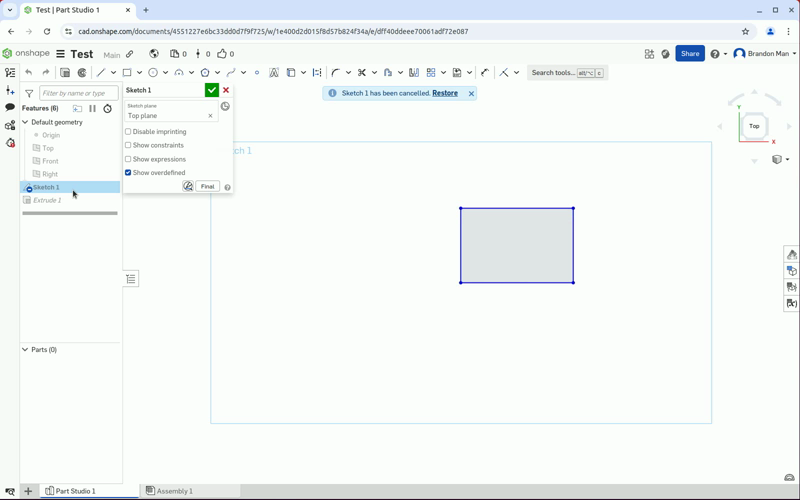
mouse_move(229, 92)
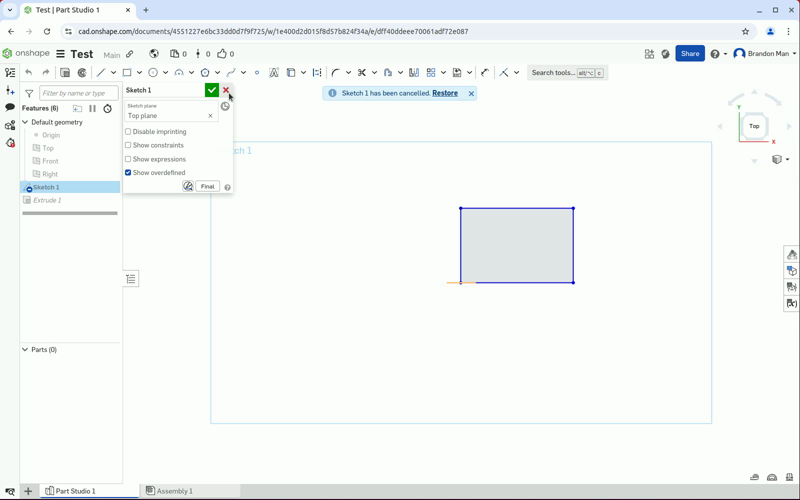
click(229, 92)
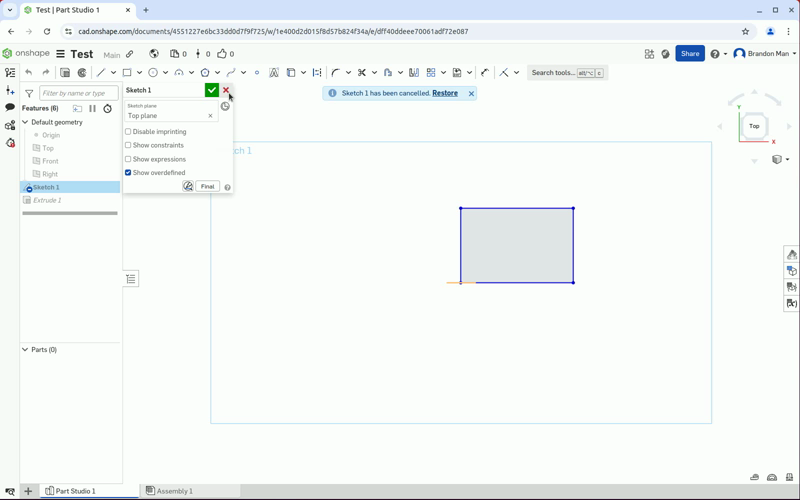
key(shift+s)
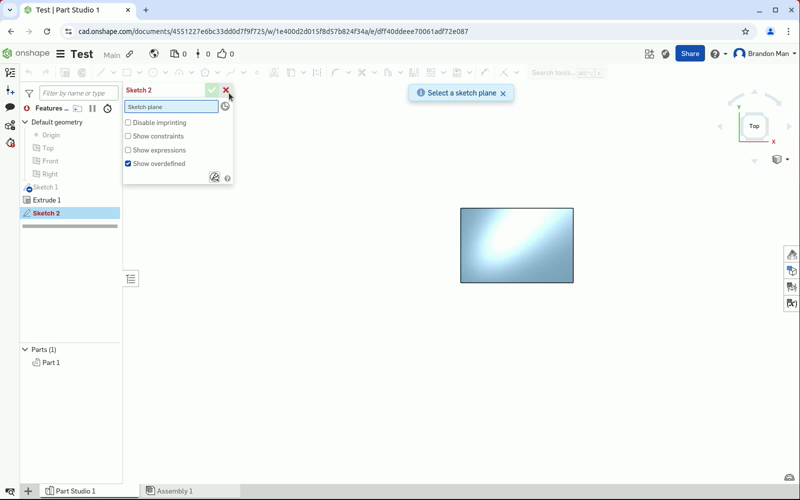
mouse_move(73, 150)
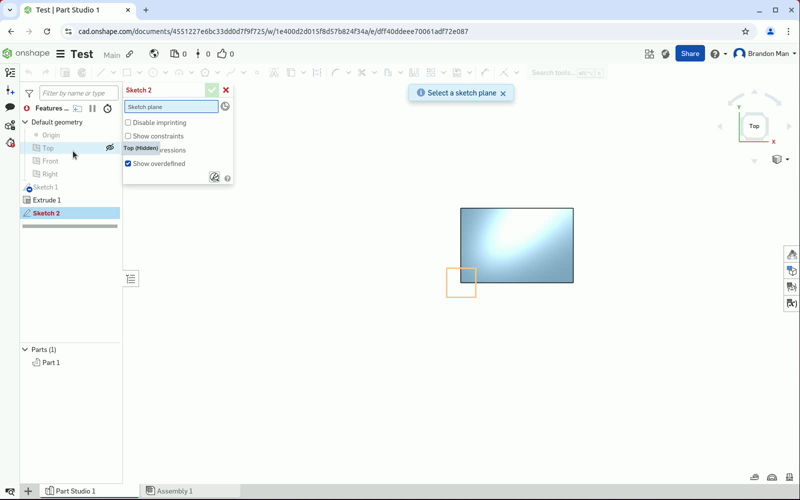
click(73, 150)
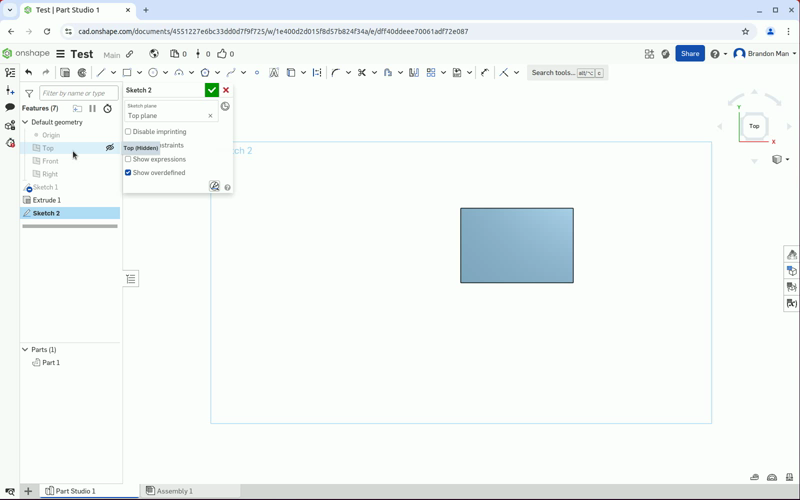
mouse_move(73, 352)
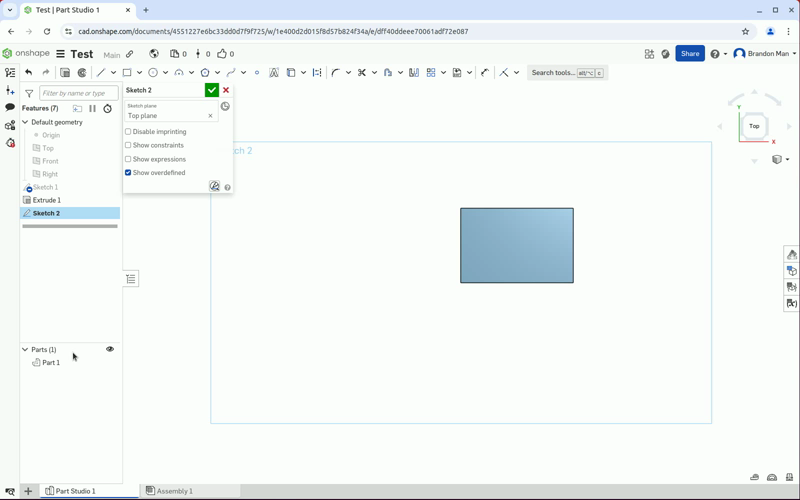
key(y)
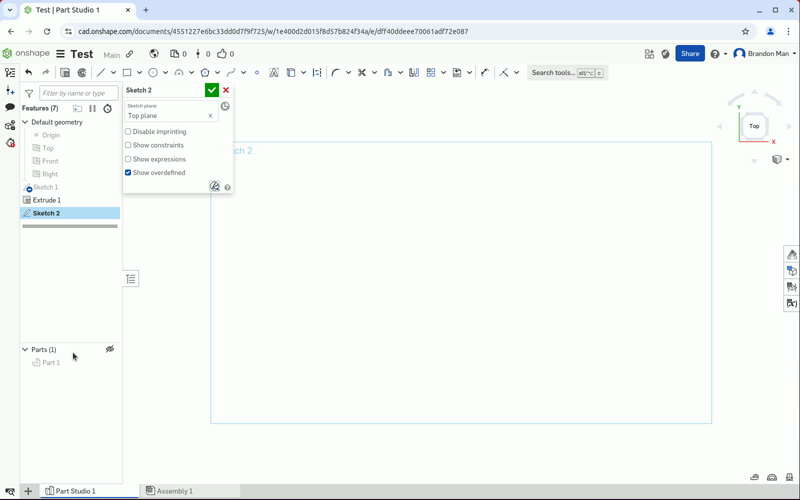
key(l)
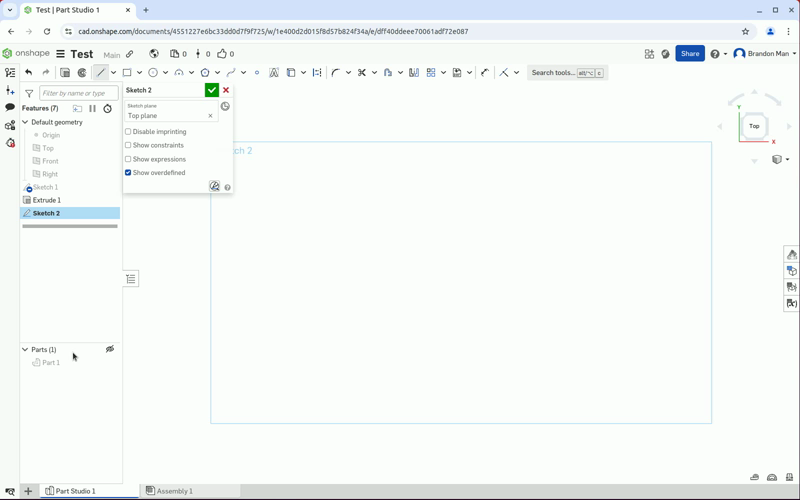
key_down(shift)
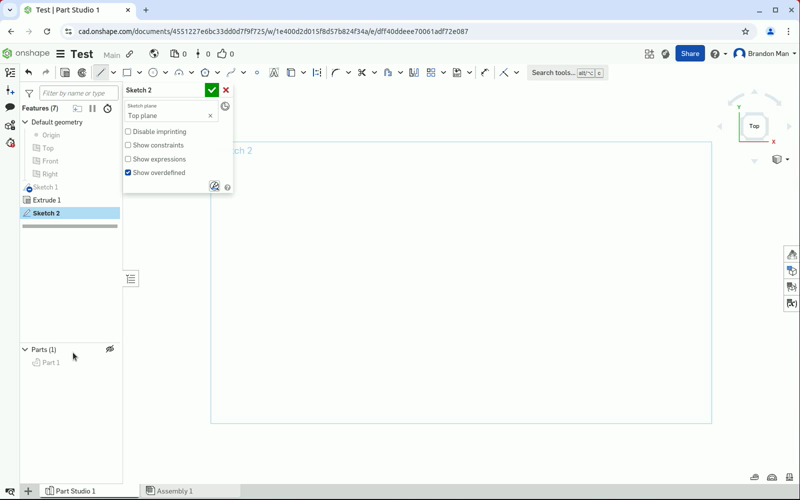
mouse_move(460, 264)
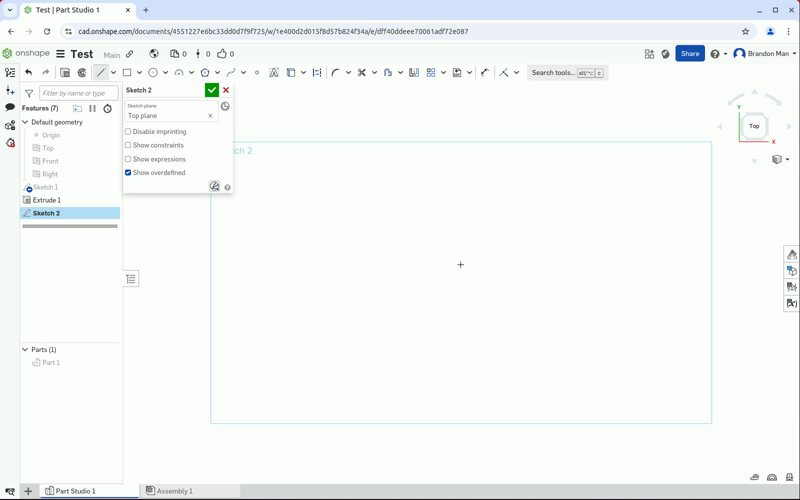
click(460, 264)
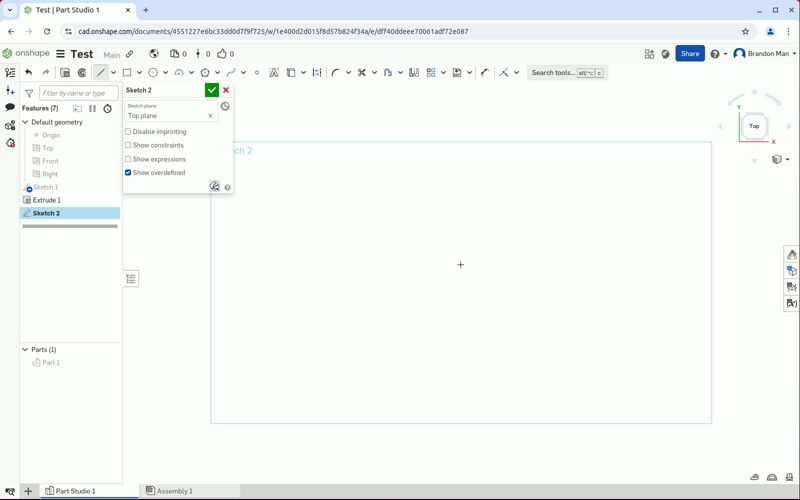
key_up(shift)
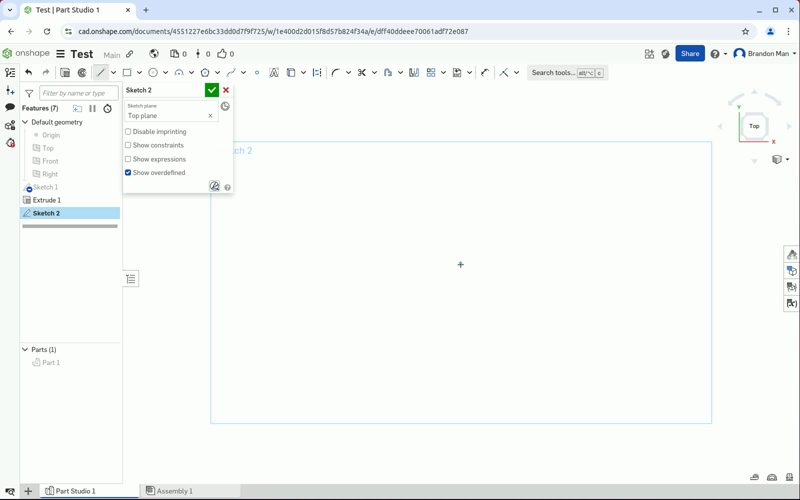
key_down(shift)
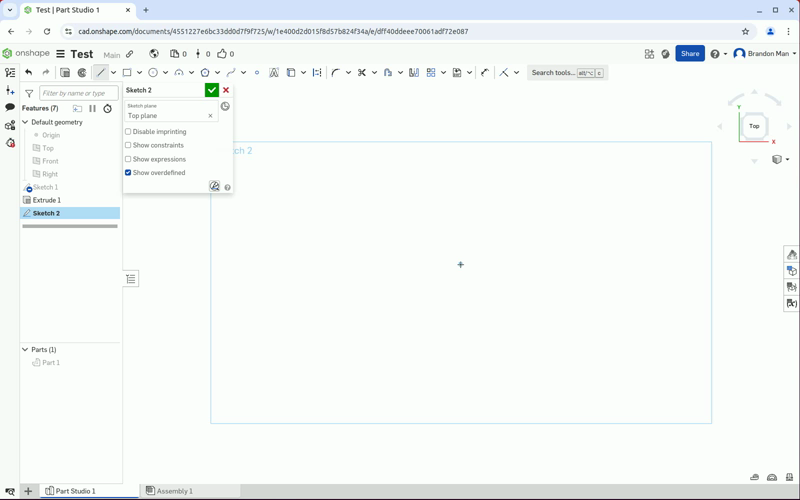
mouse_move(545, 264)
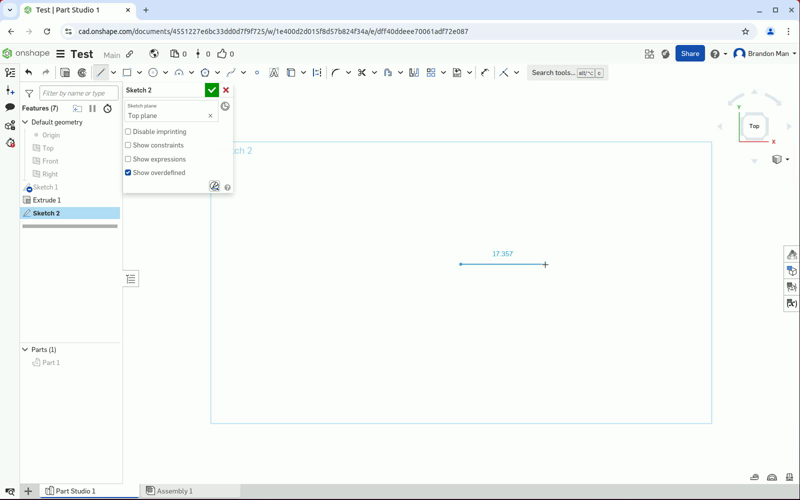
click(545, 264)
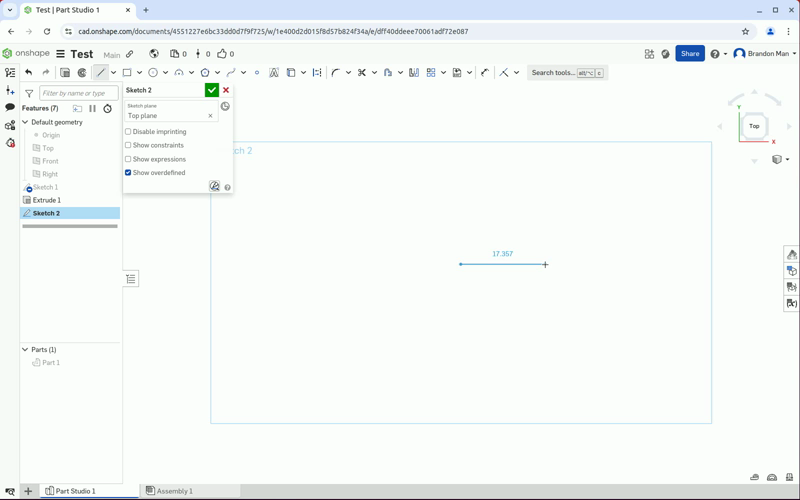
key_up(shift)
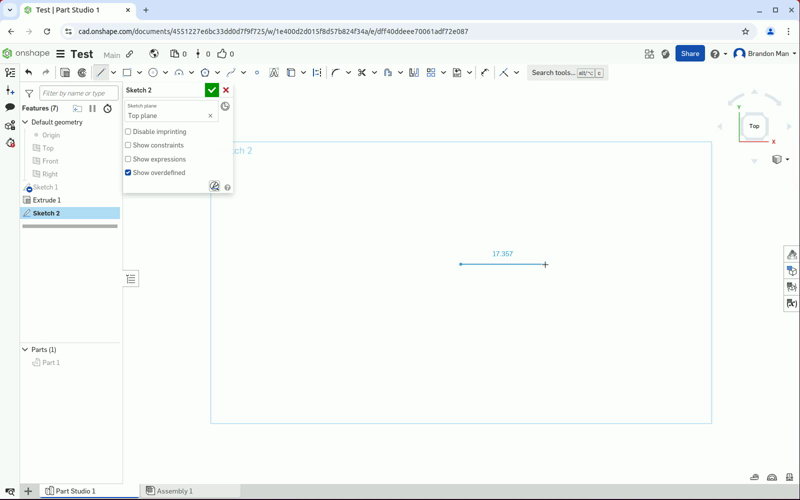
key_down(shift)
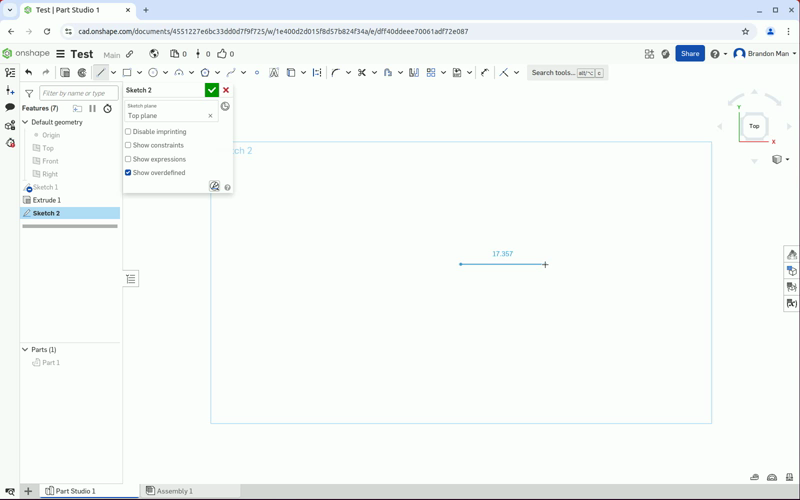
mouse_move(575, 264)
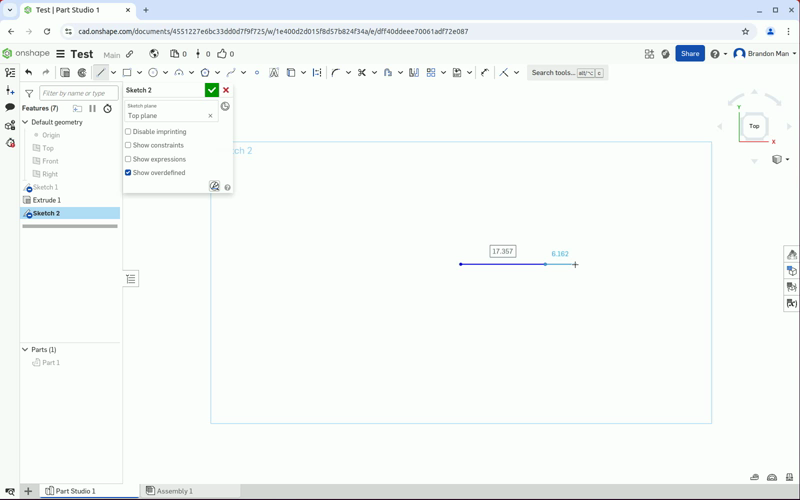
mouse_move(545, 226)
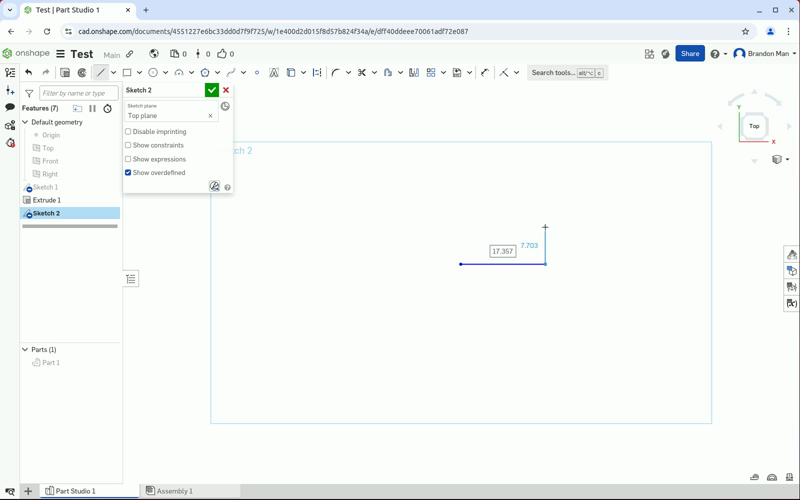
click(545, 226)
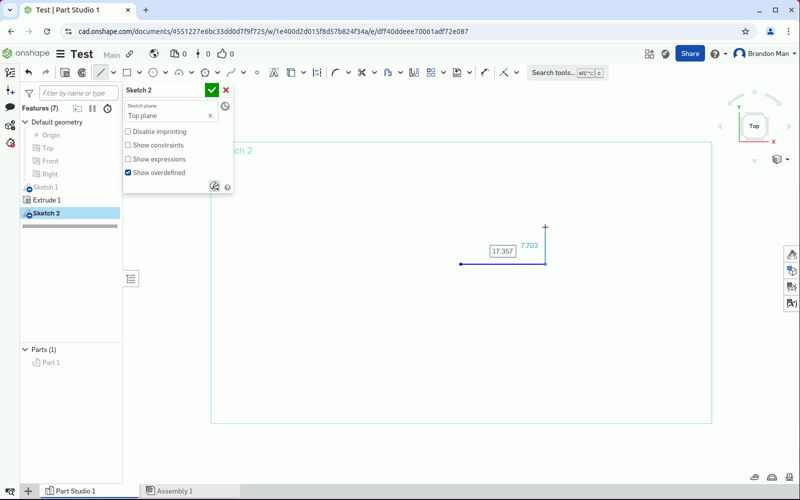
key_up(shift)
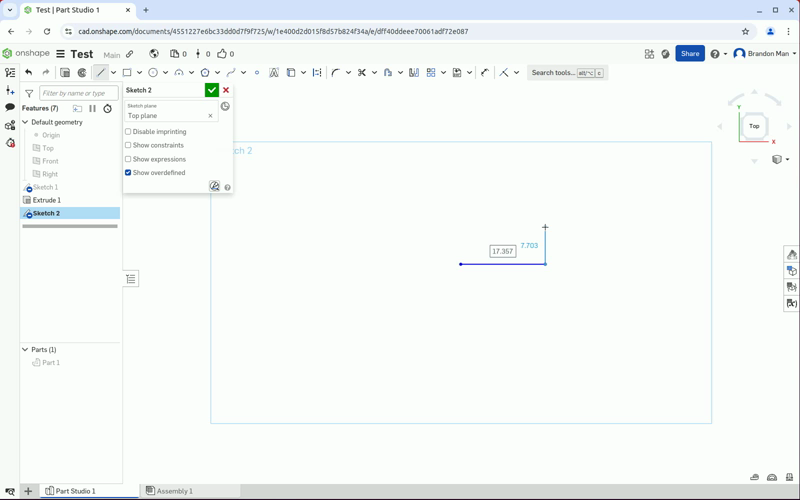
key_down(shift)
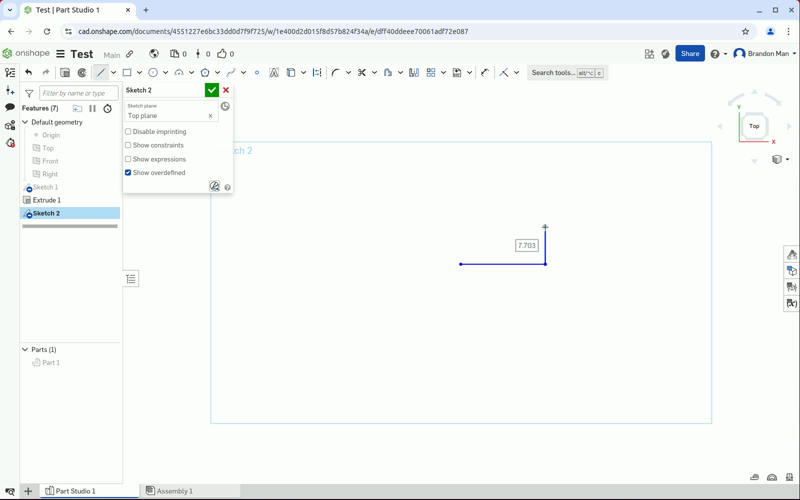
mouse_move(460, 226)
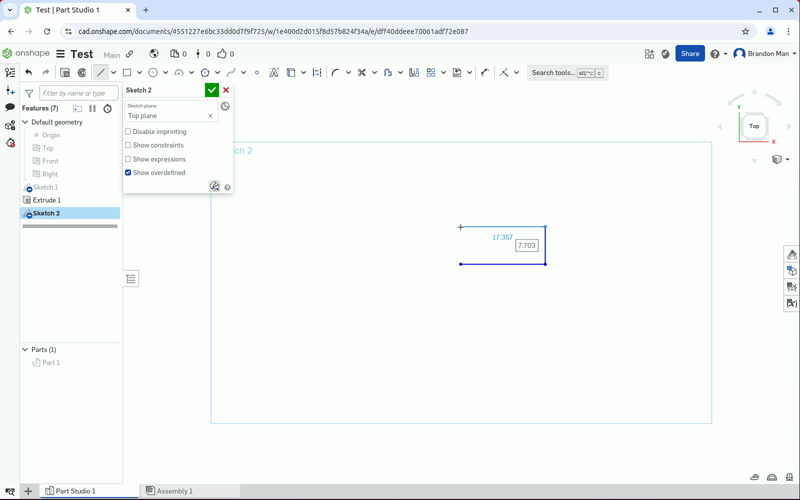
click(460, 226)
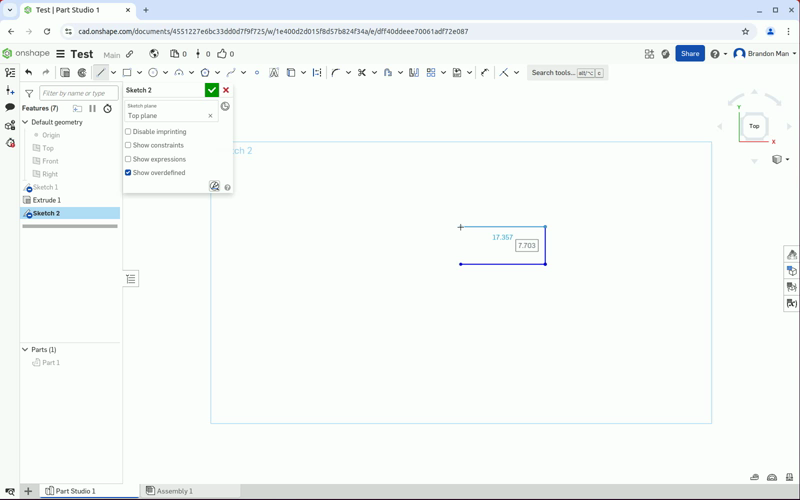
key_up(shift)
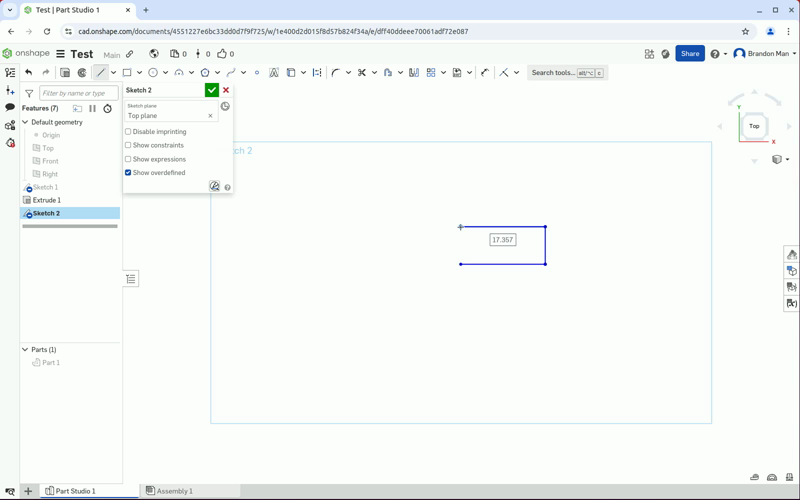
mouse_move(490, 226)
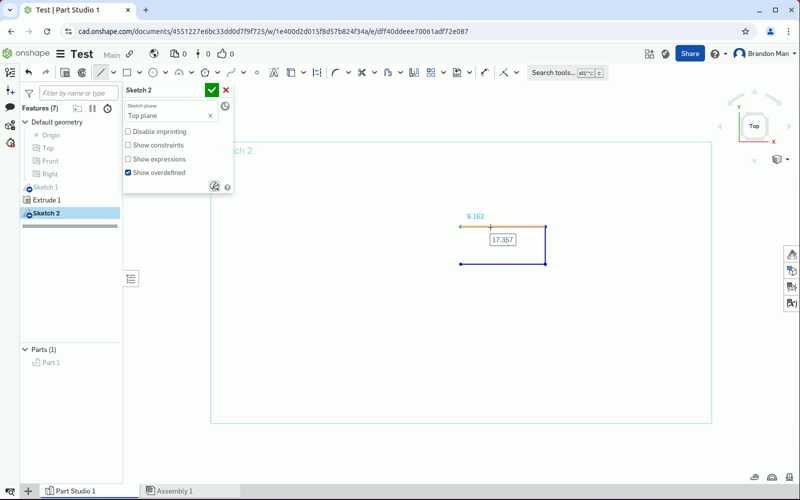
key_down(shift)
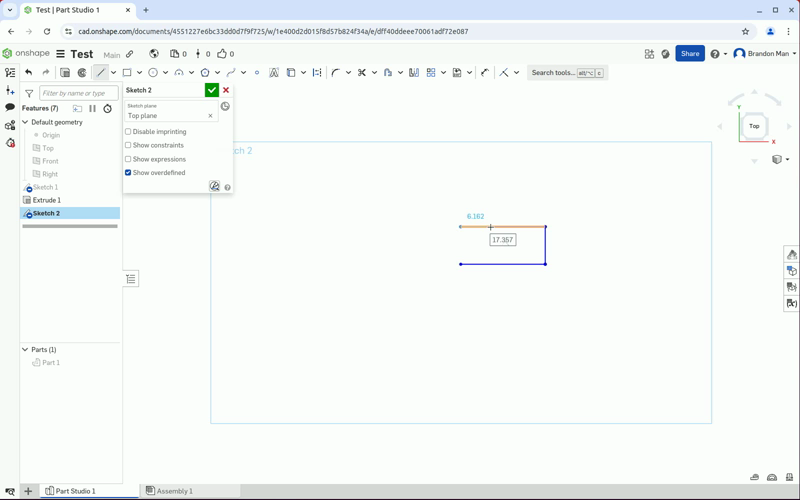
mouse_move(460, 264)
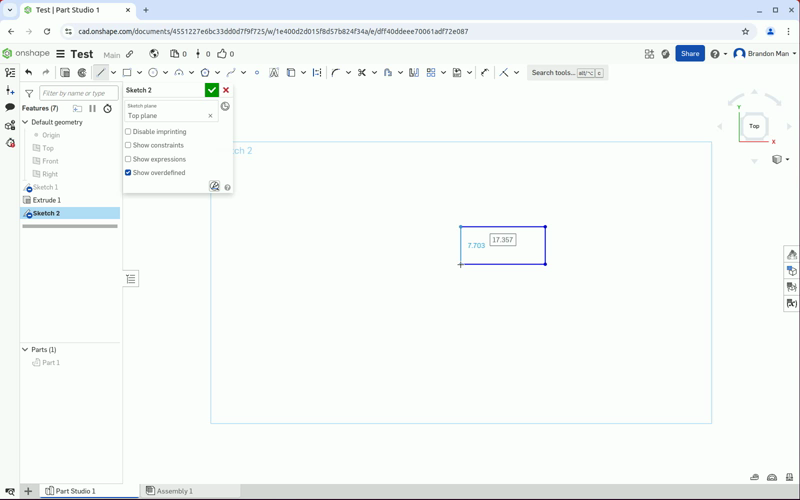
key_up(shift)
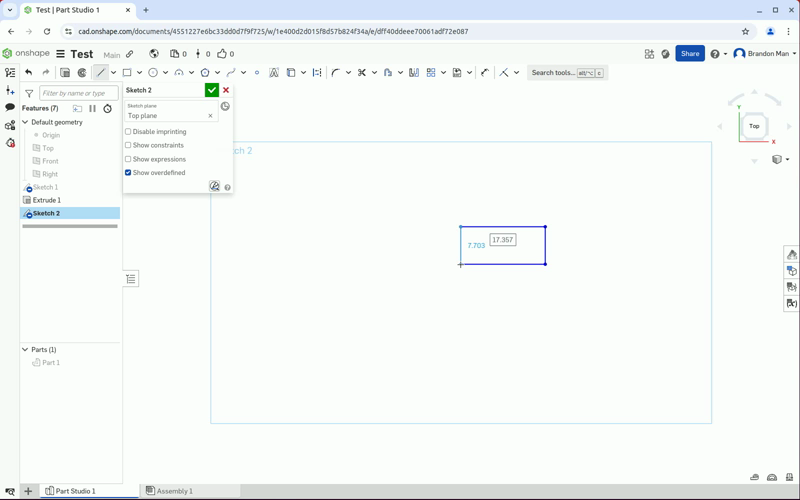
click(460, 264)
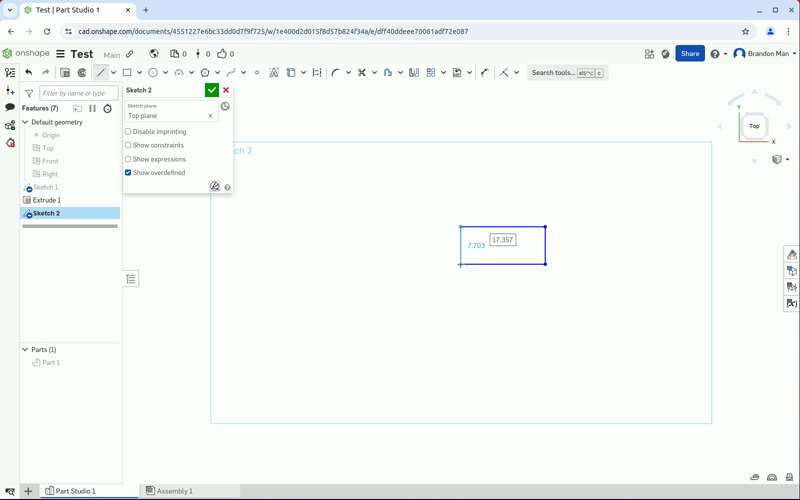
key(esc)
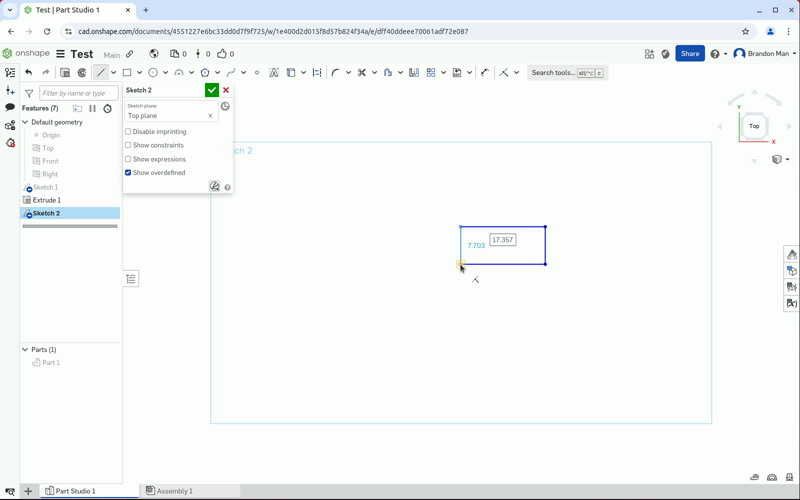
mouse_move(516, 254)
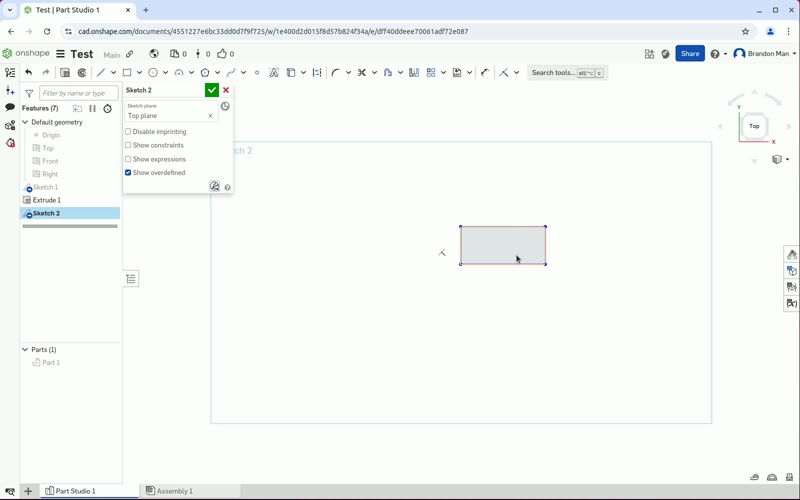
click(516, 254)
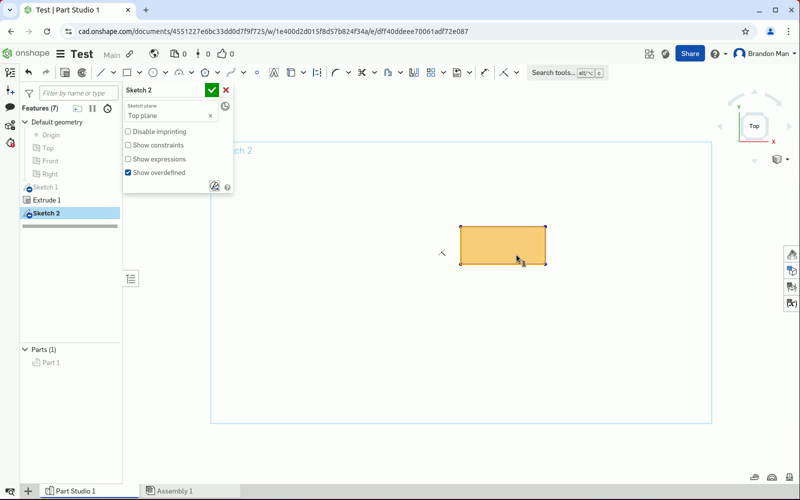
mouse_move(73, 352)
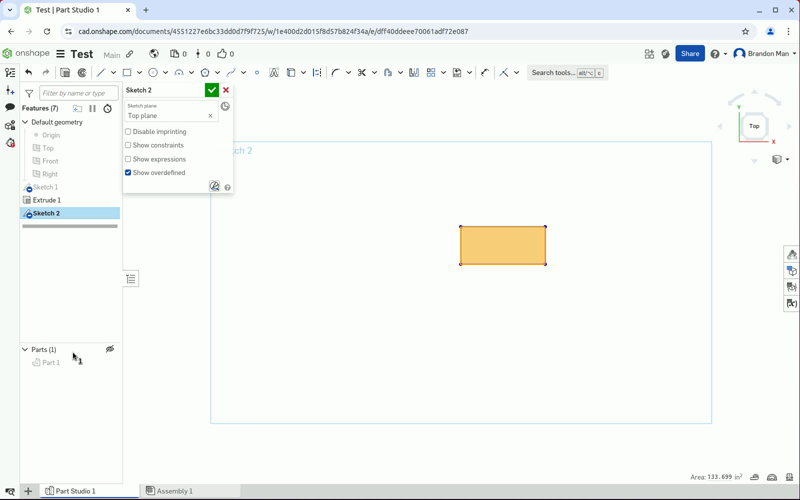
key(shift+y)
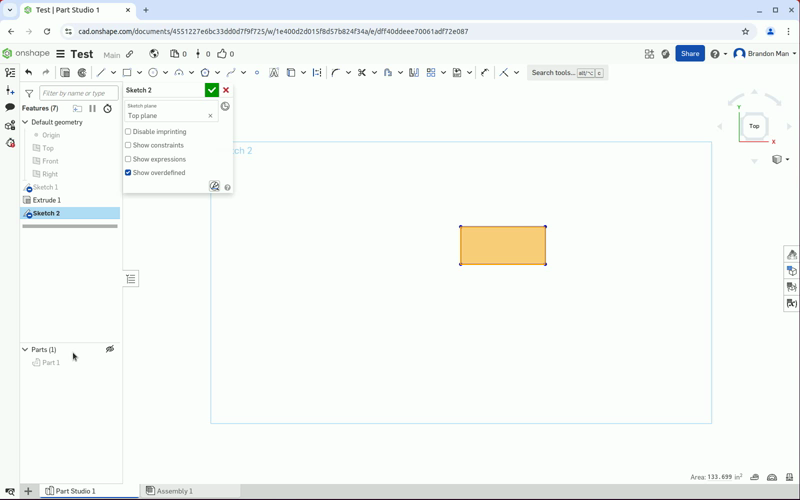
key(shift+e)
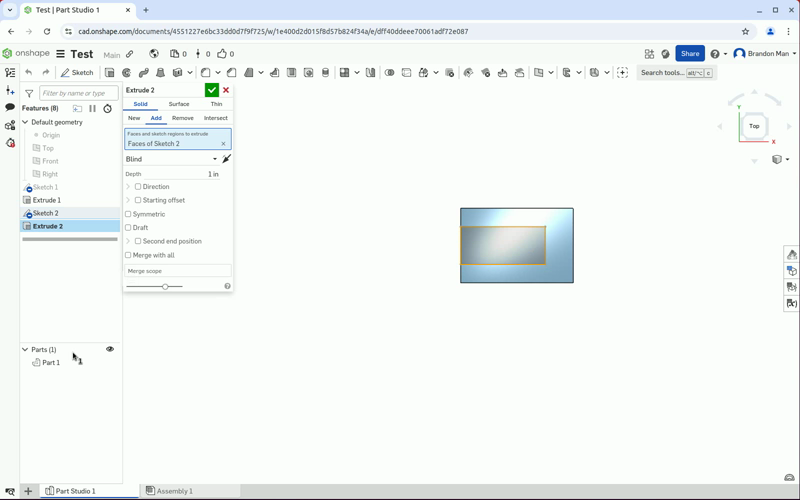
mouse_move(143, 106)
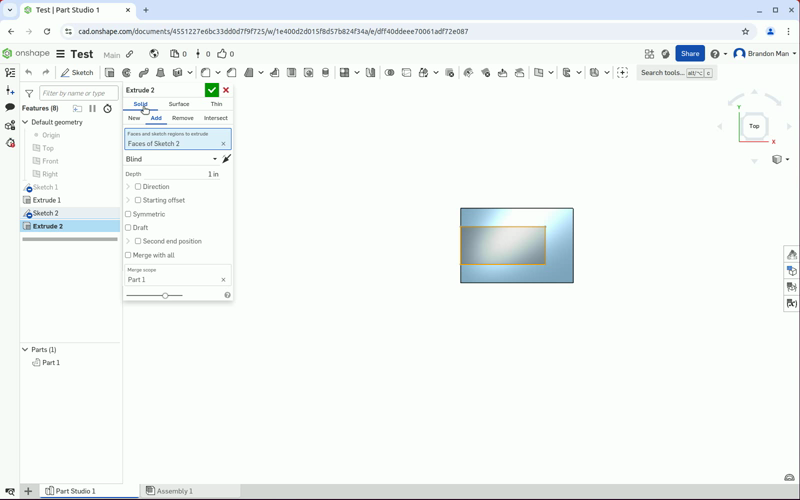
click(143, 106)
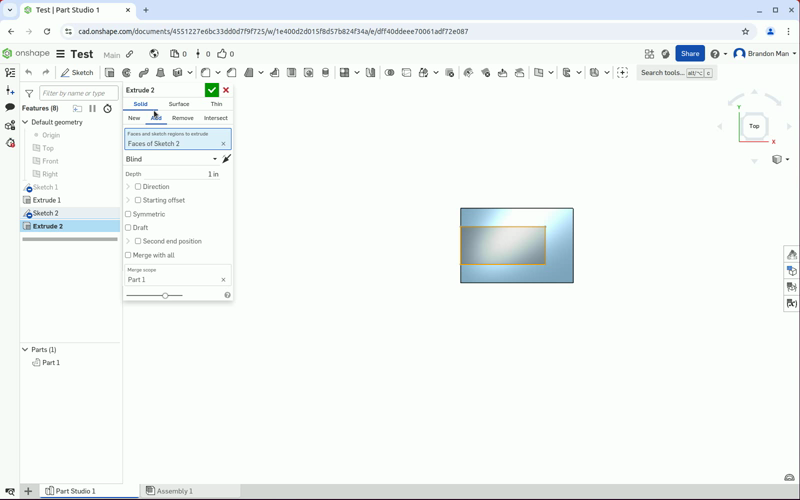
mouse_move(186, 120)
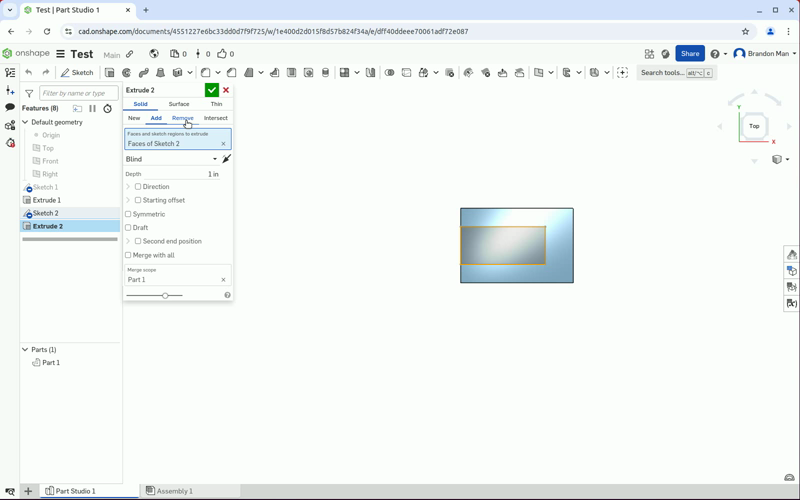
click(186, 120)
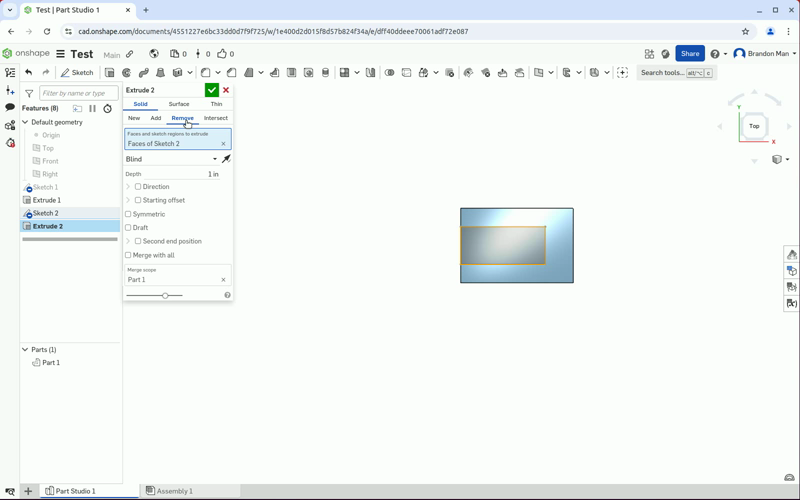
key(tab, 4)
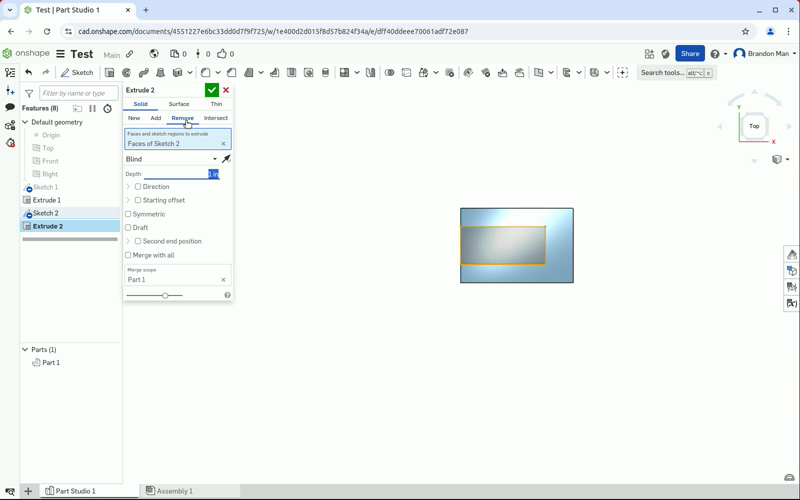
text(7.703)
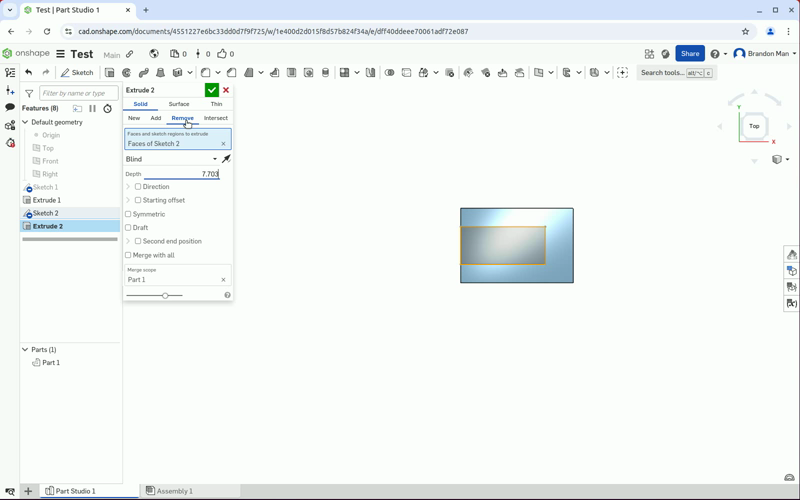
key(tab, 6)
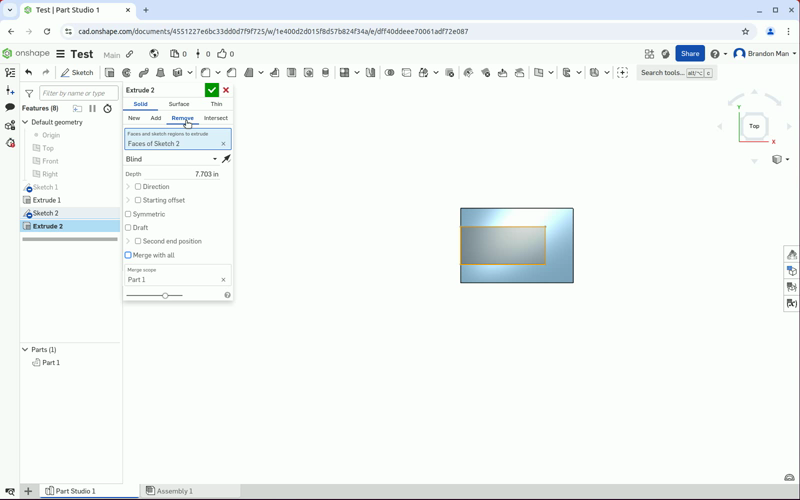
key(space)
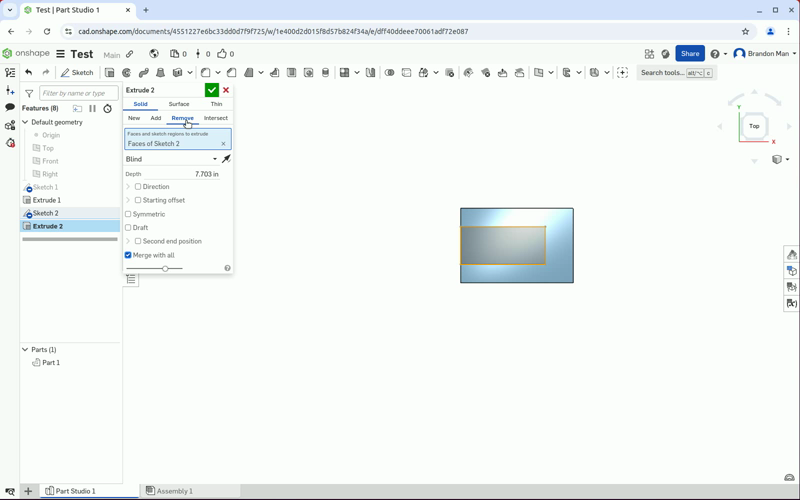
key(enter)
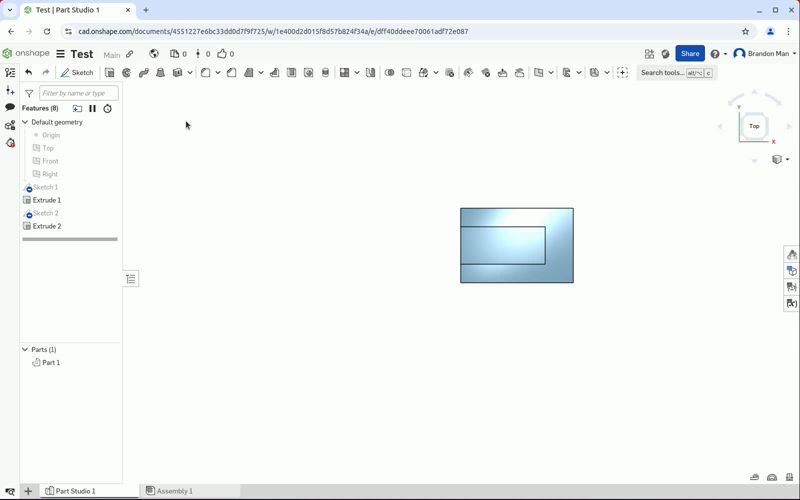
key(shift+h)
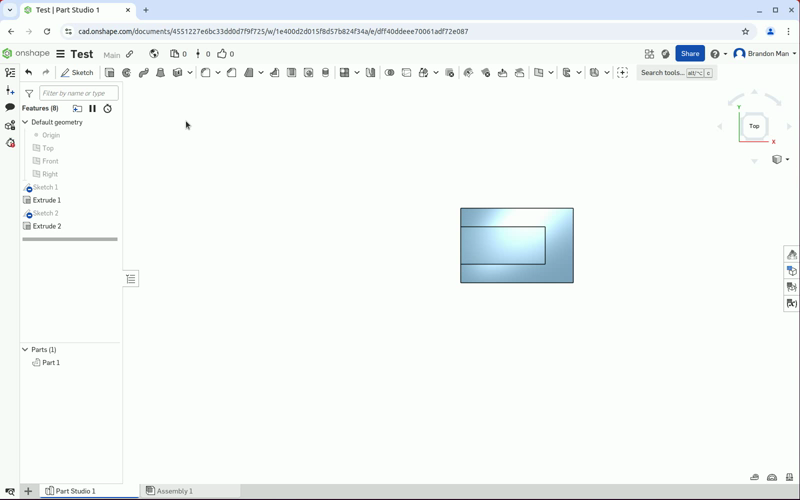
key(shift+h)
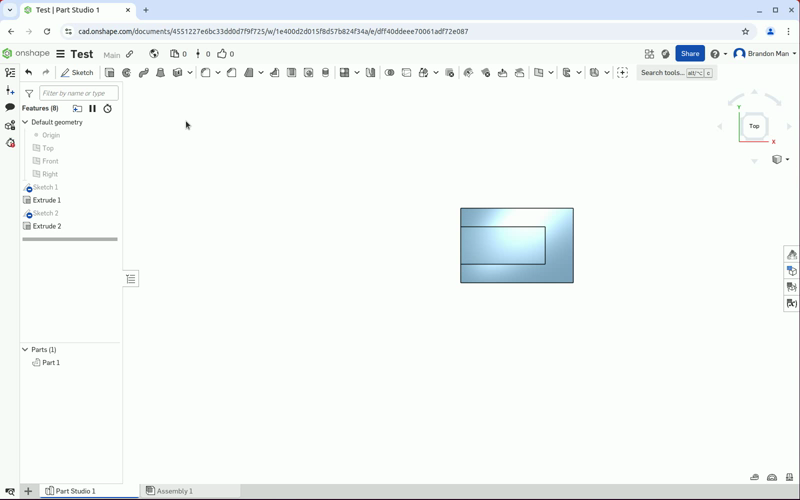
mouse_move(73, 189)
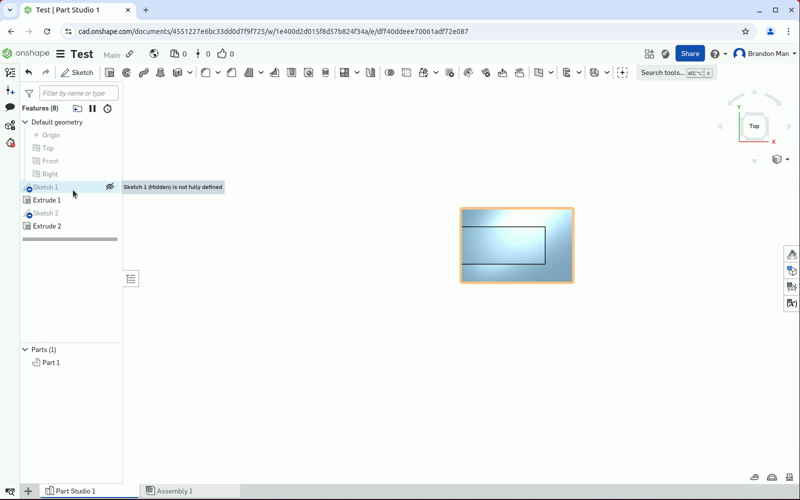
click(73, 189)
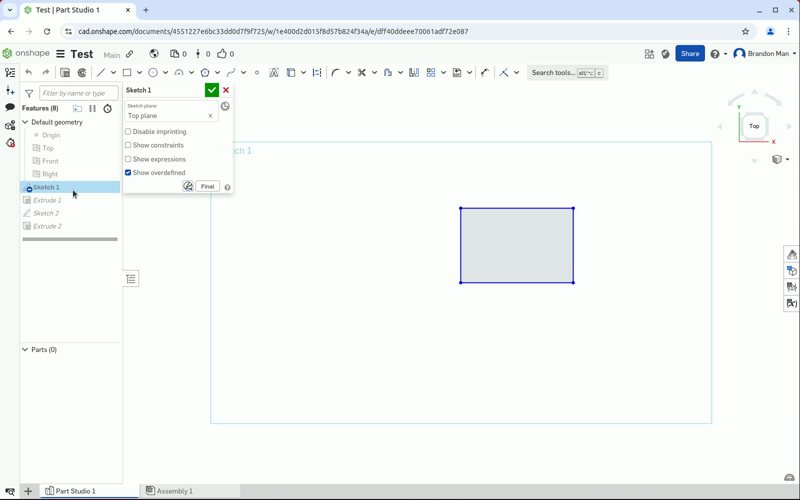
mouse_move(229, 92)
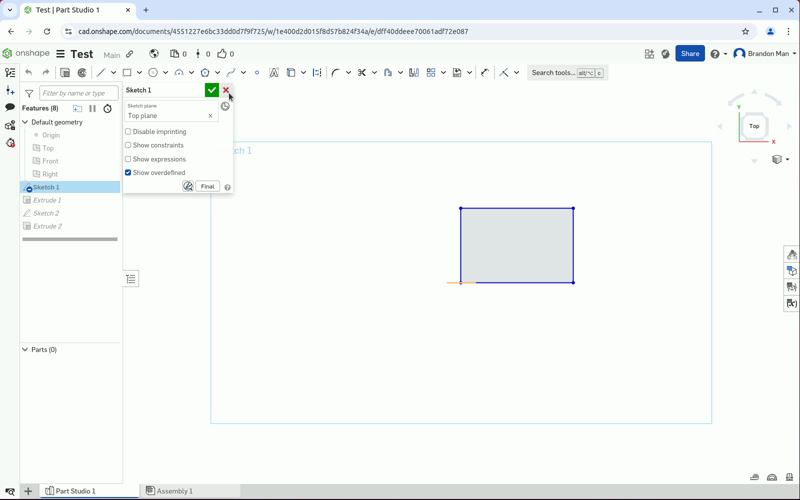
click(229, 92)
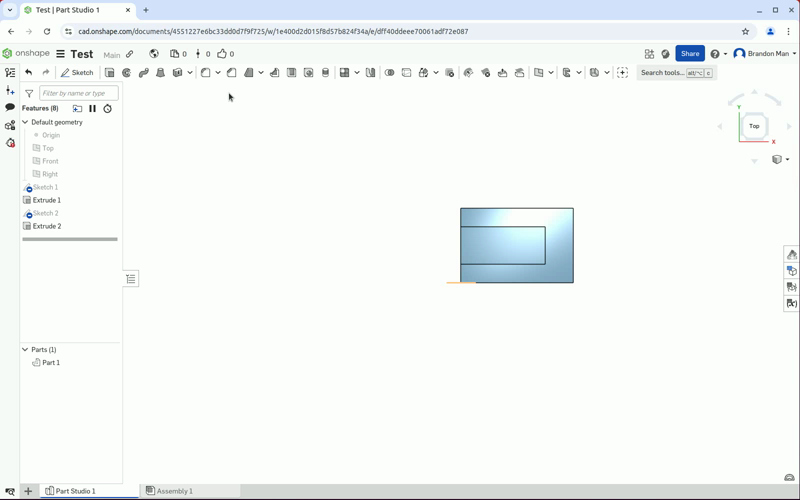
mouse_move(73, 352)
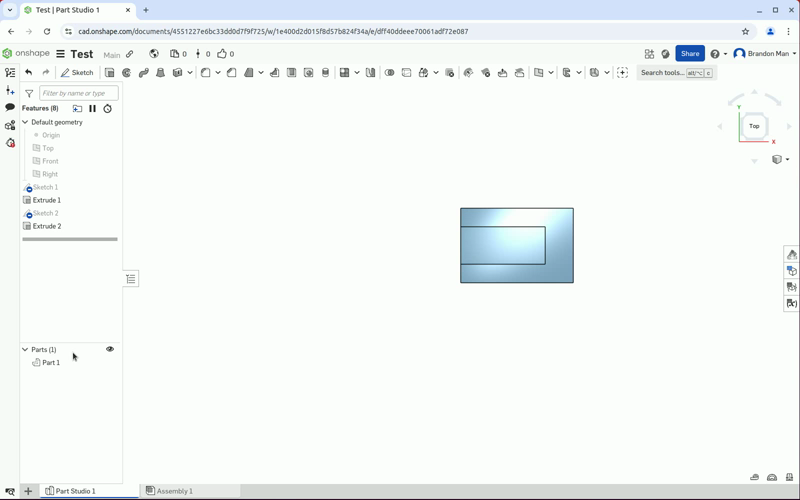
key(y)
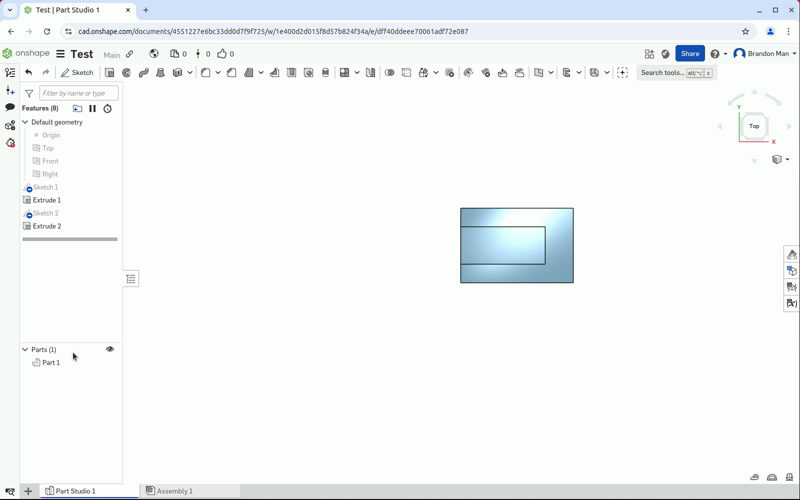
key(shift+p)
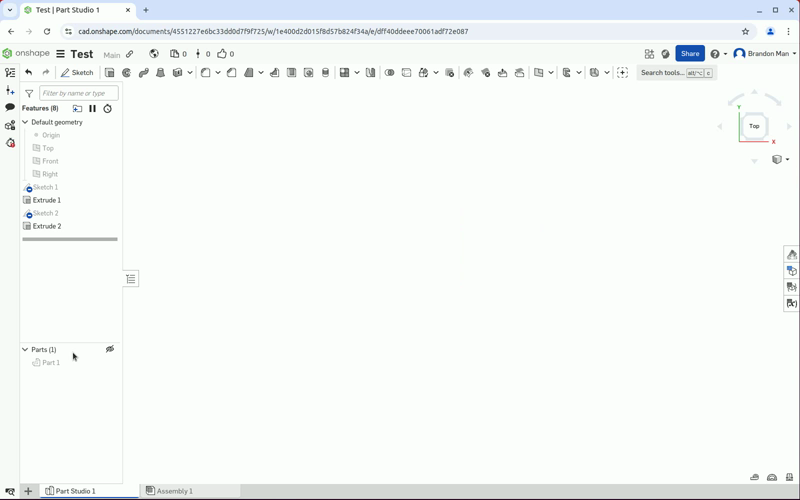
key(space)
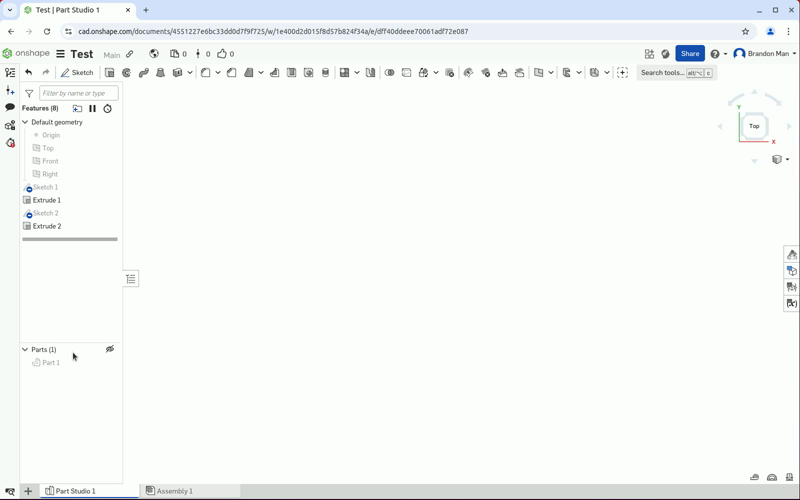
key_down(shift)
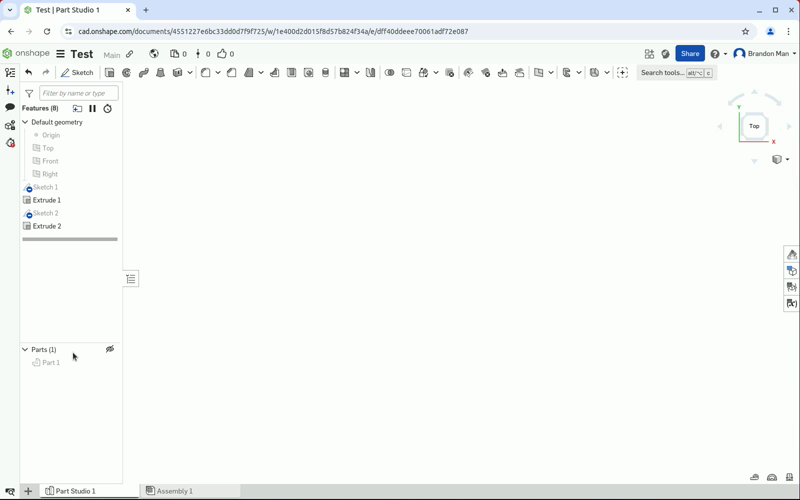
key(up)
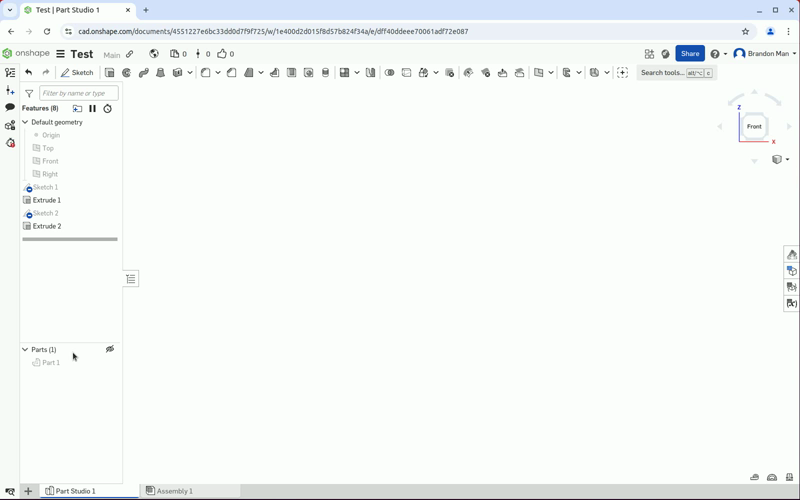
key_up(shift)
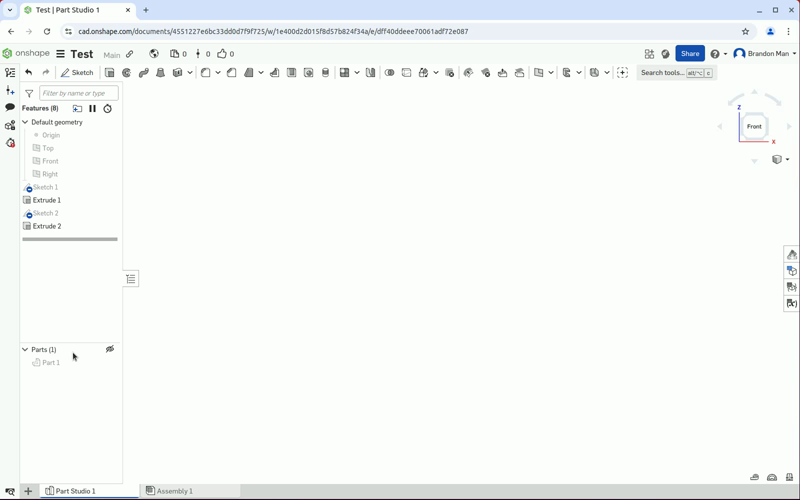
mouse_move(73, 352)
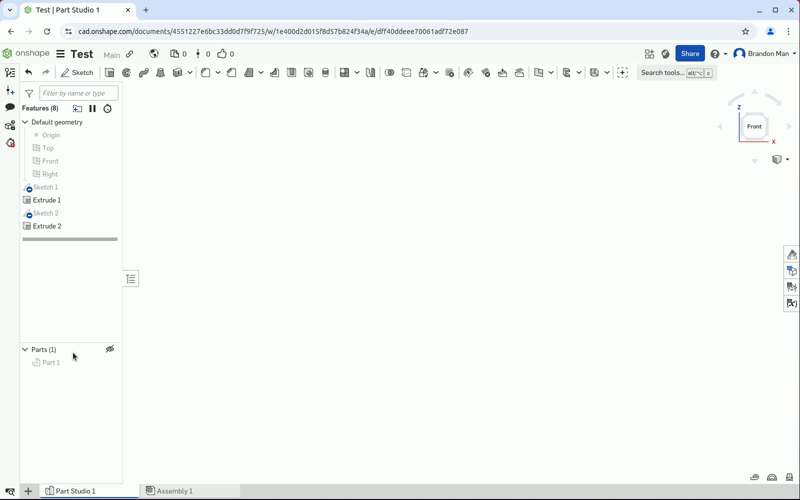
key(shift+y)
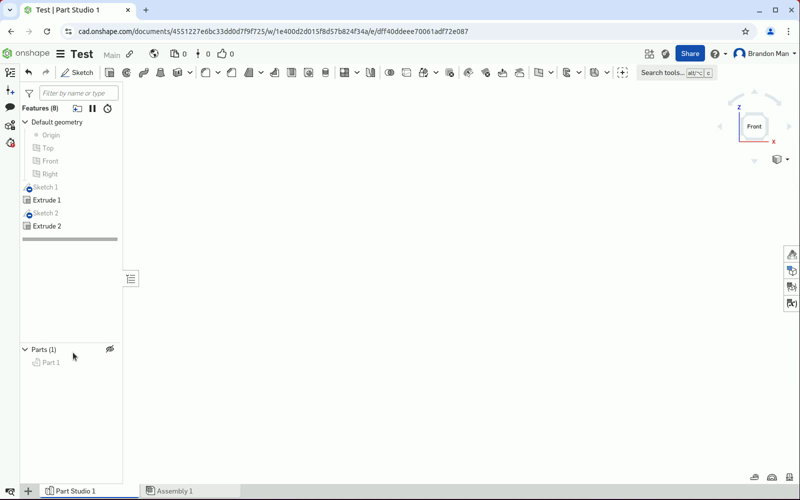
key(shift+s)
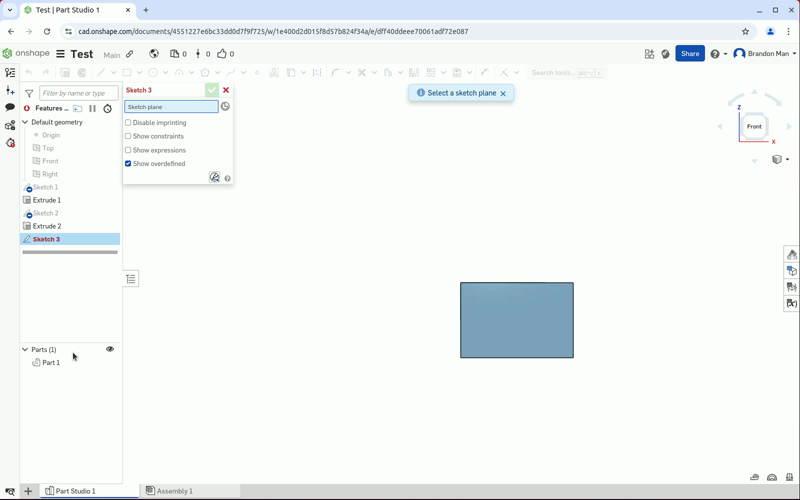
mouse_move(73, 163)
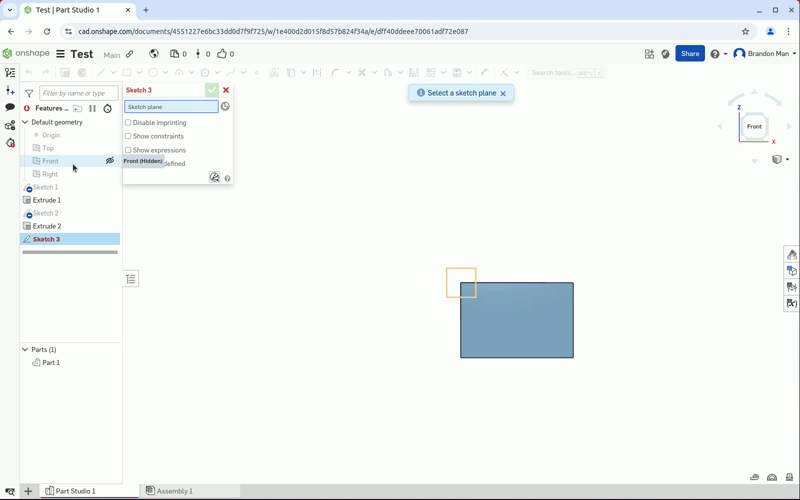
click(73, 163)
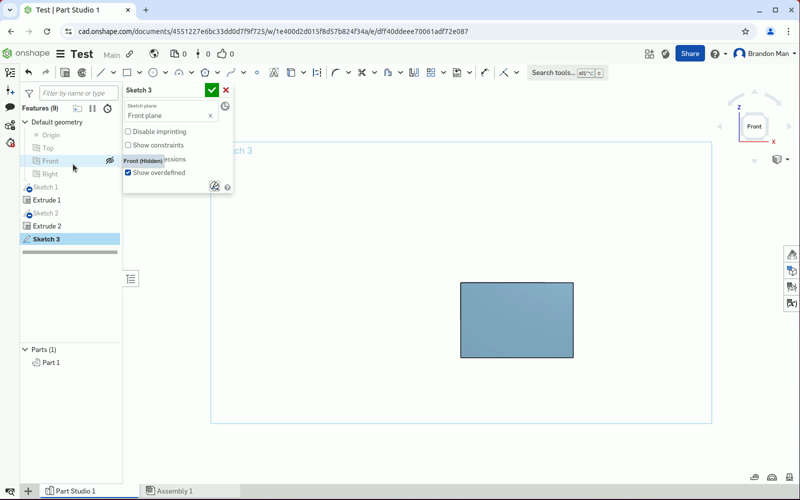
mouse_move(73, 352)
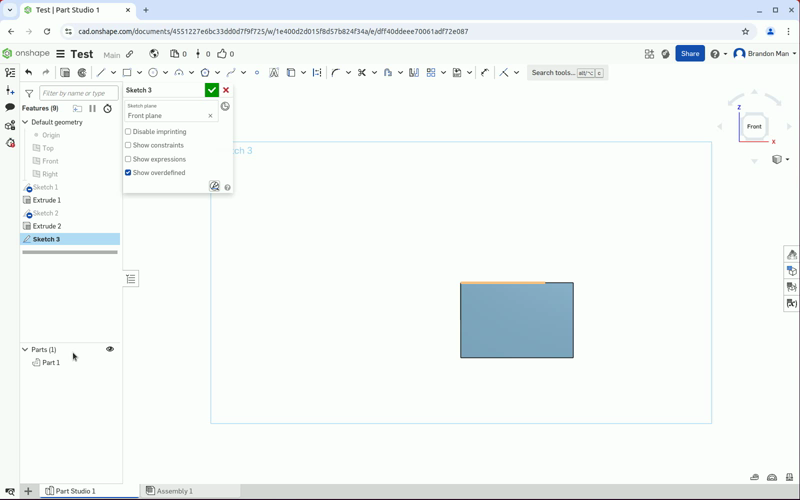
key(y)
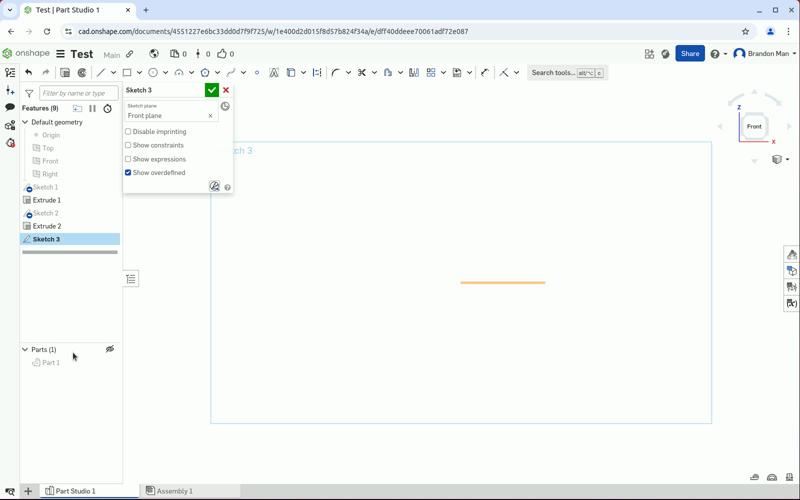
key(l)
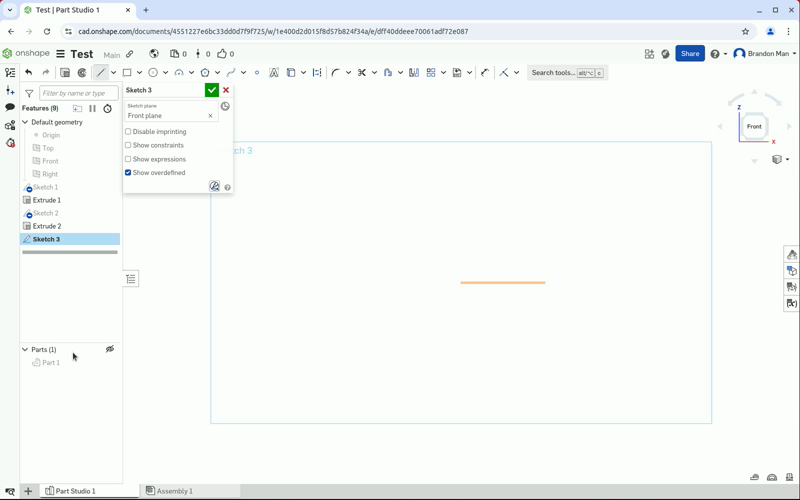
key_down(shift)
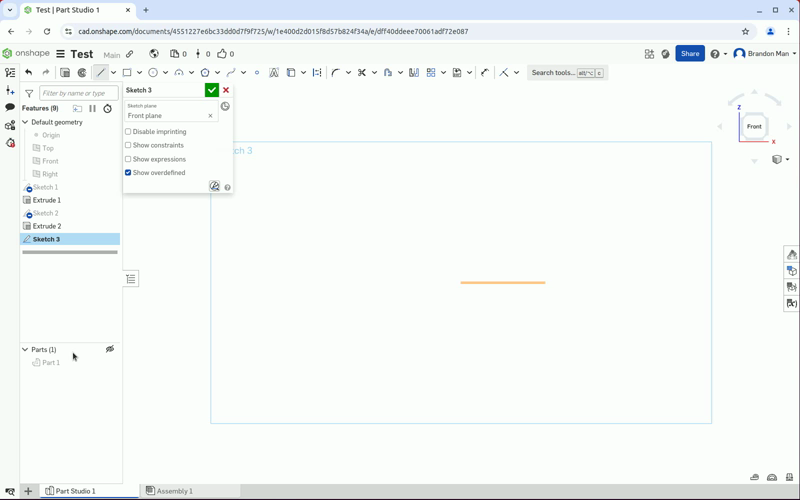
mouse_move(516, 282)
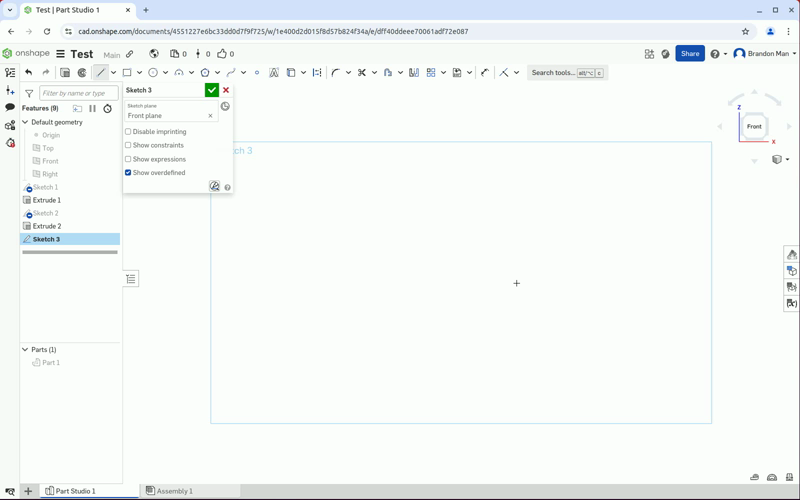
click(516, 282)
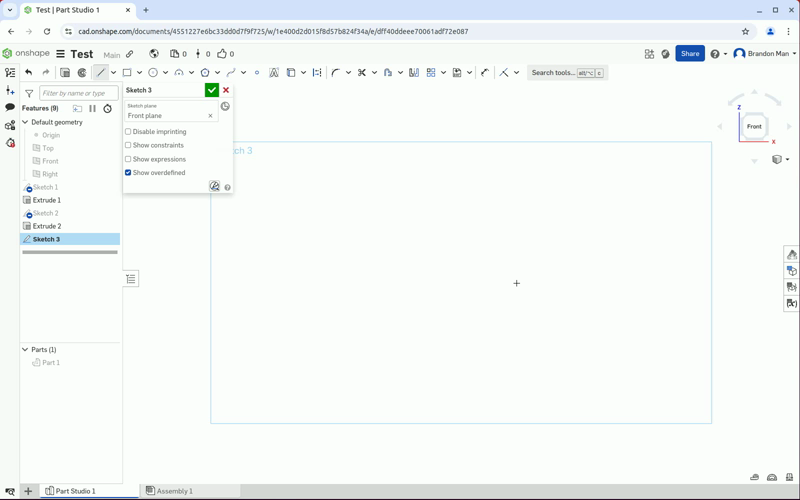
key_up(shift)
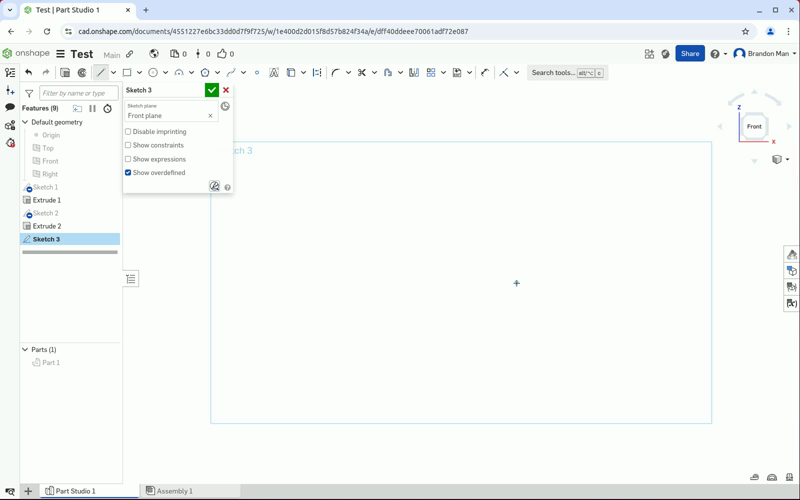
key_down(shift)
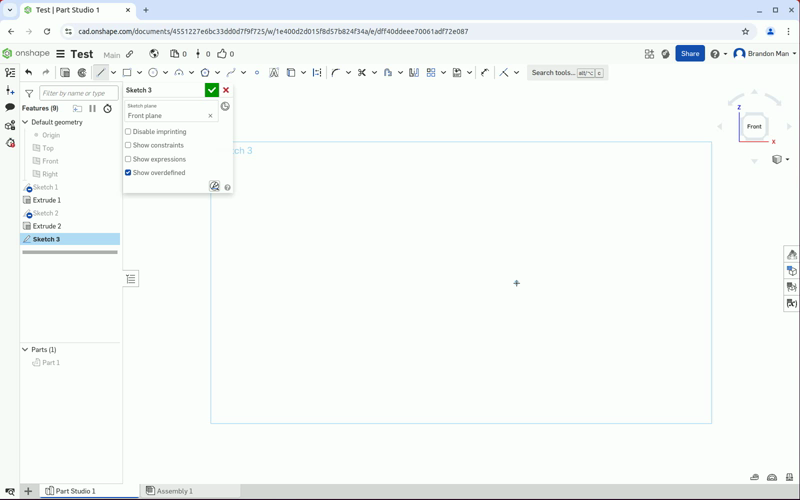
mouse_move(573, 358)
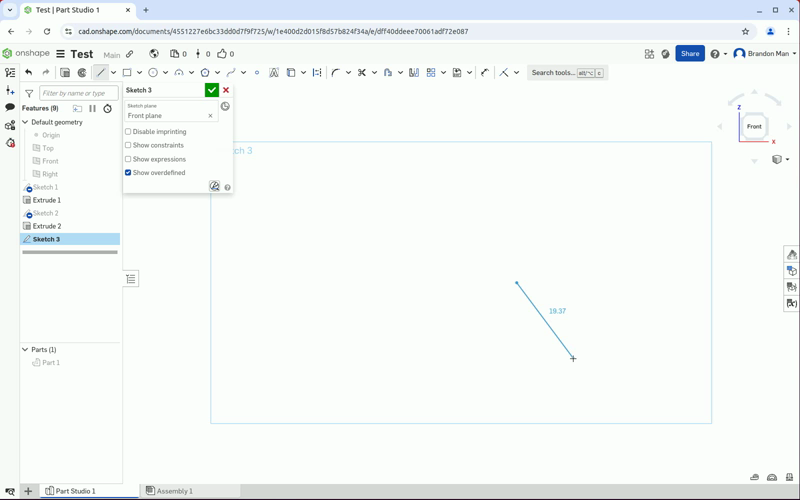
click(573, 358)
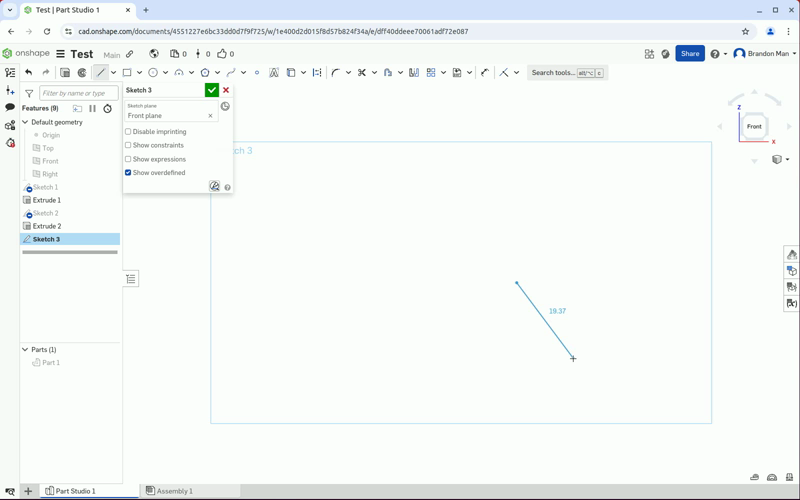
key_up(shift)
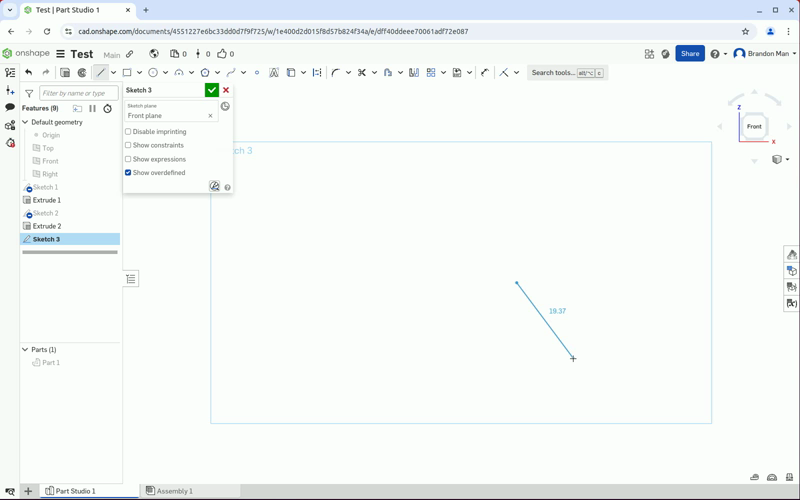
key_down(shift)
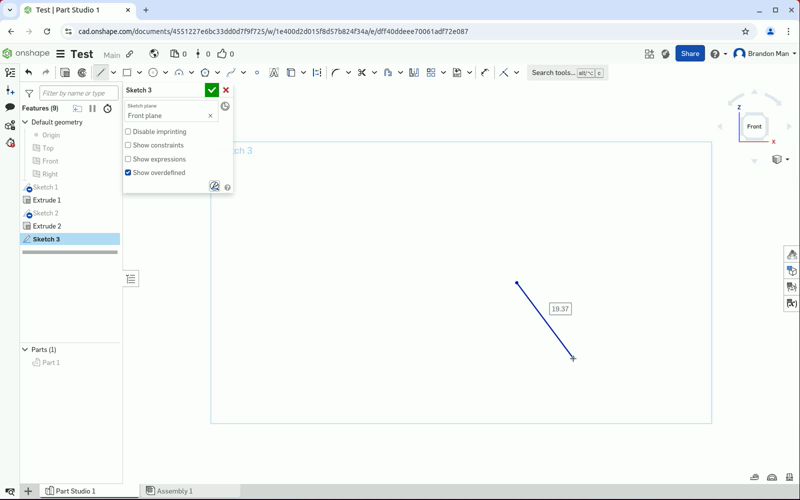
mouse_move(573, 282)
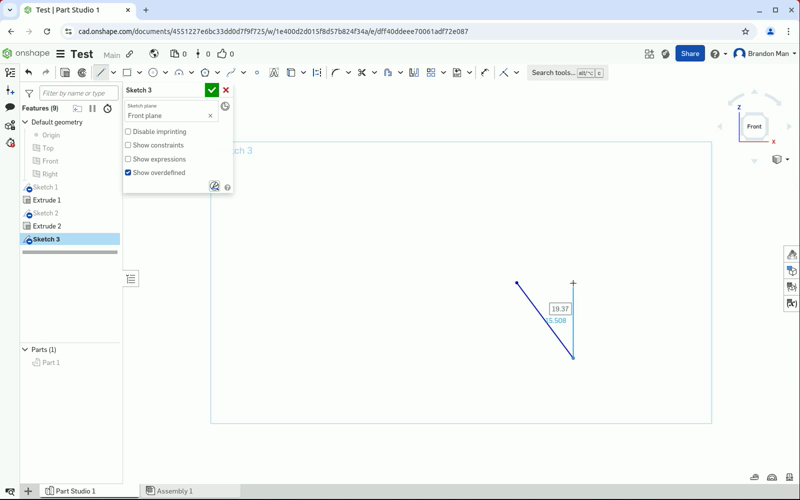
click(573, 282)
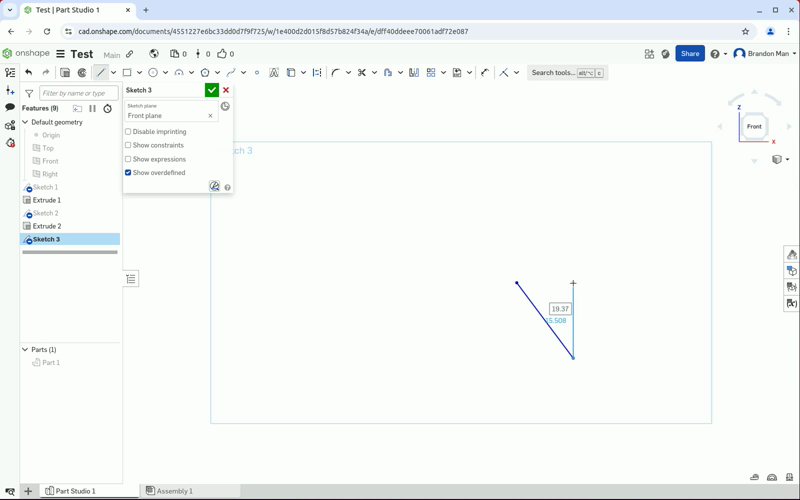
key_up(shift)
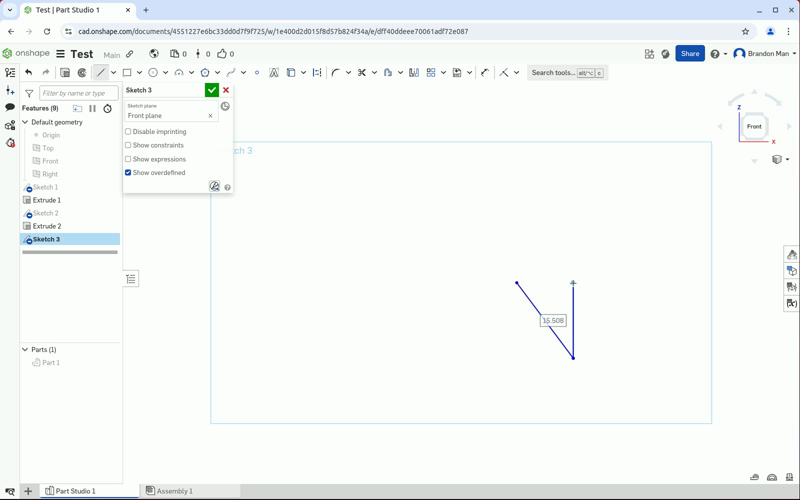
mouse_move(589, 282)
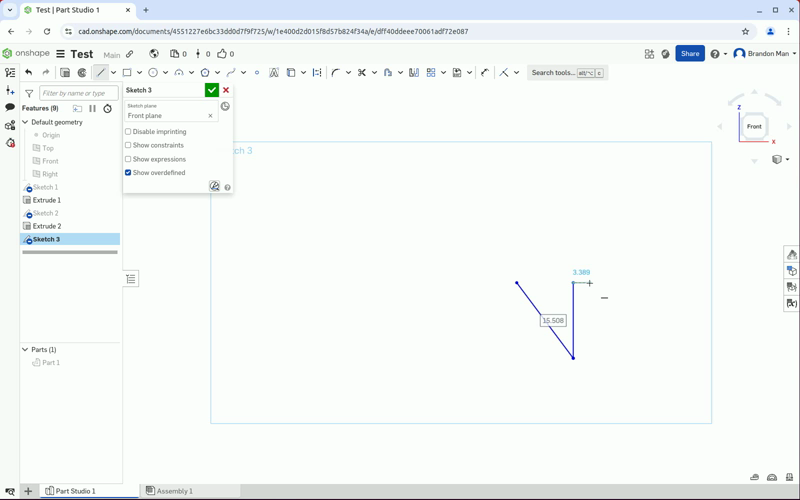
key_down(shift)
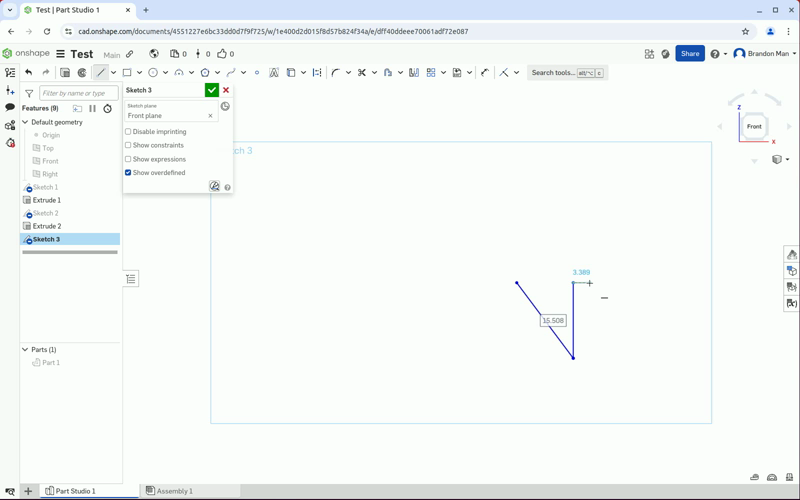
mouse_move(516, 282)
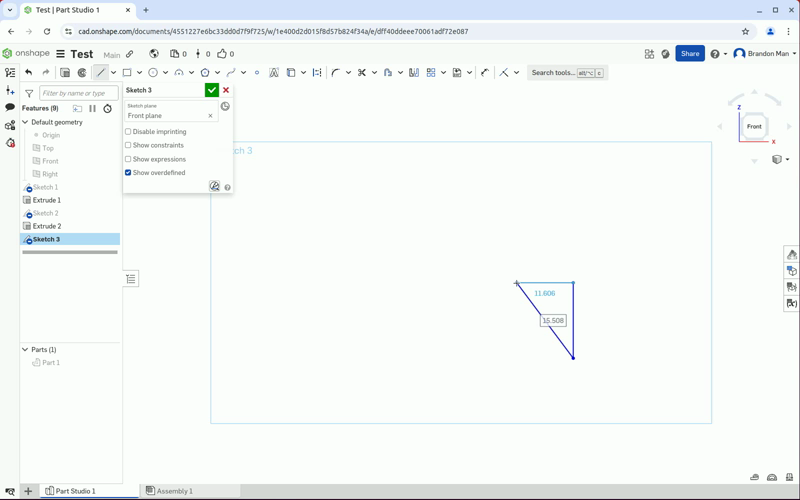
key_up(shift)
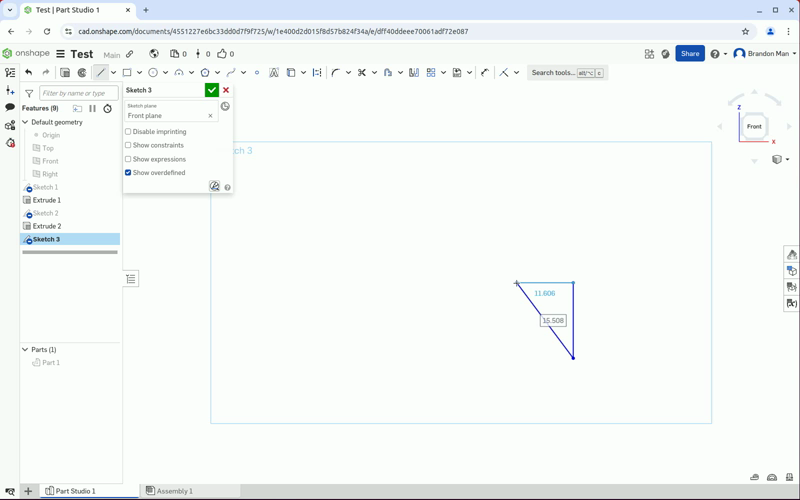
click(516, 282)
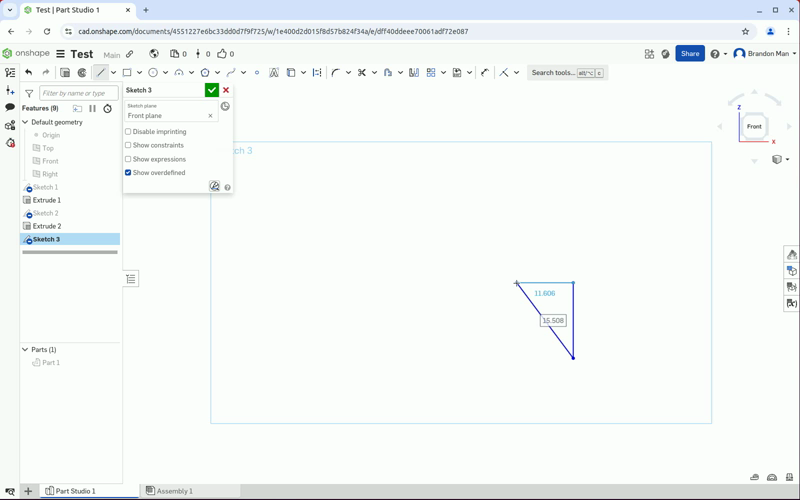
key(esc)
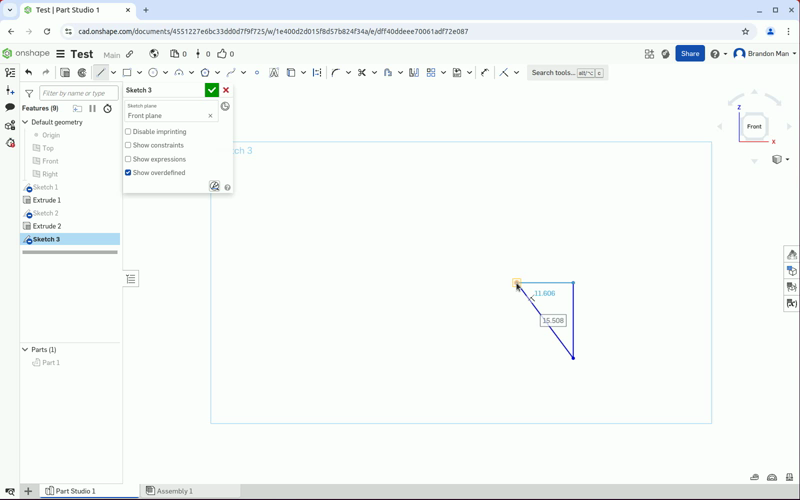
mouse_move(569, 333)
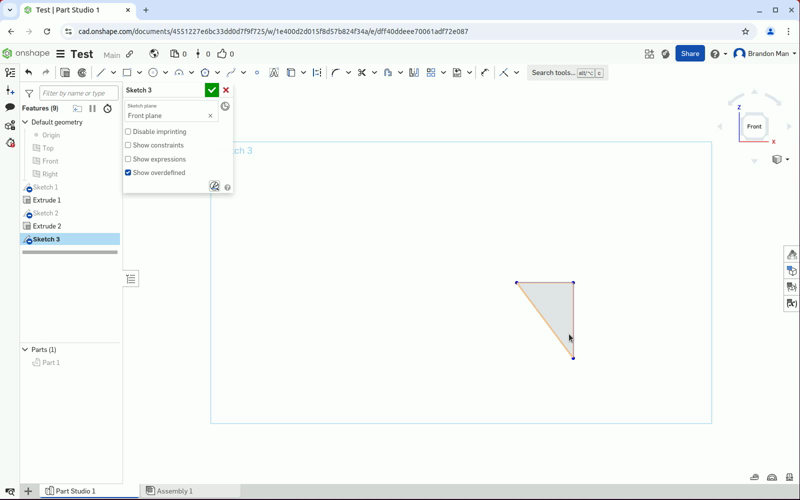
click(569, 333)
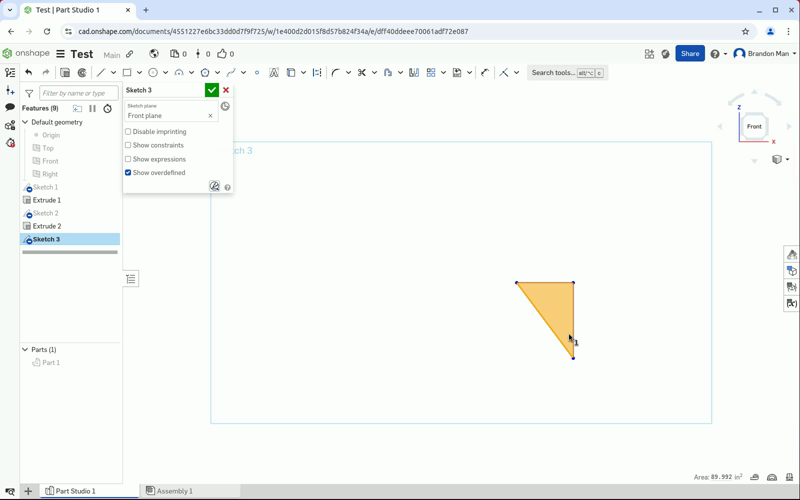
mouse_move(73, 352)
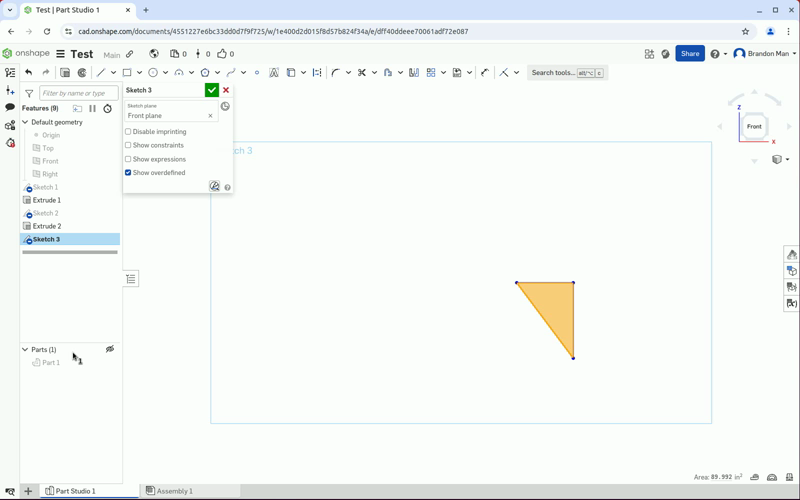
key(shift+y)
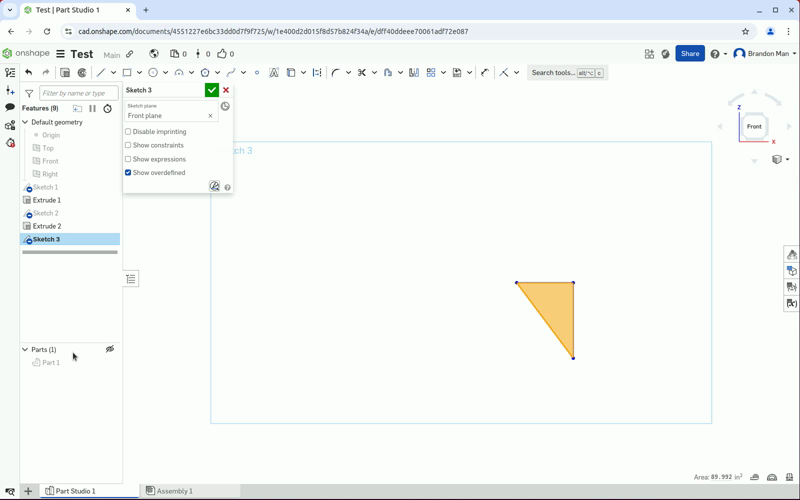
key(shift+e)
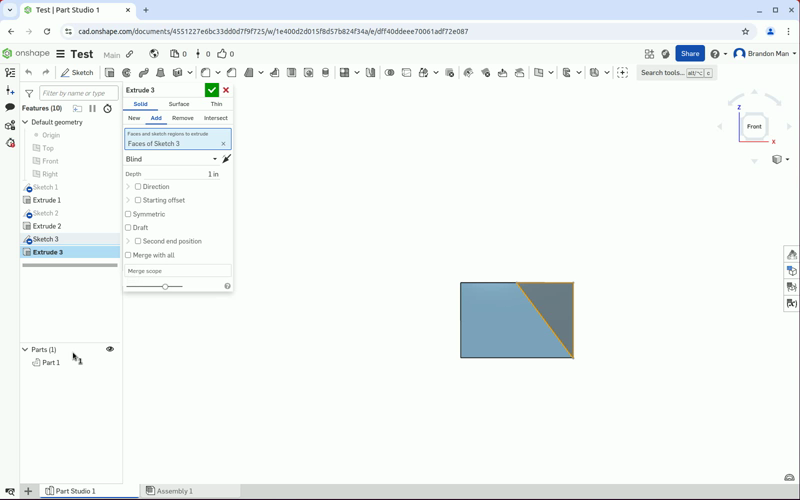
mouse_move(143, 106)
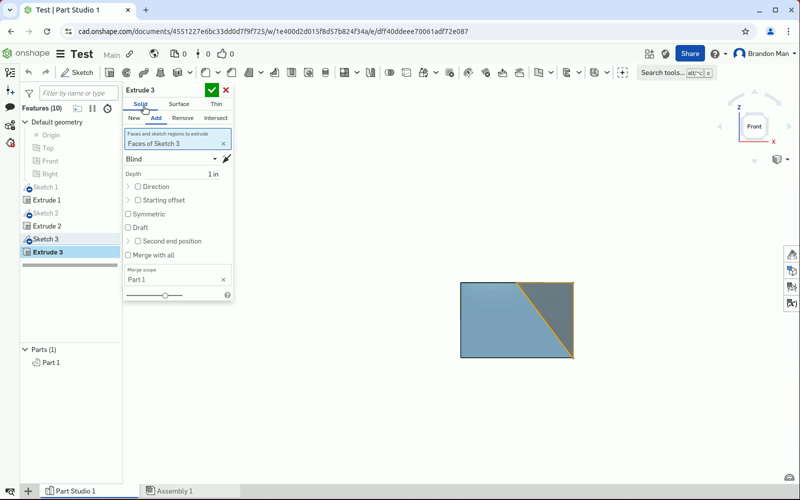
click(143, 106)
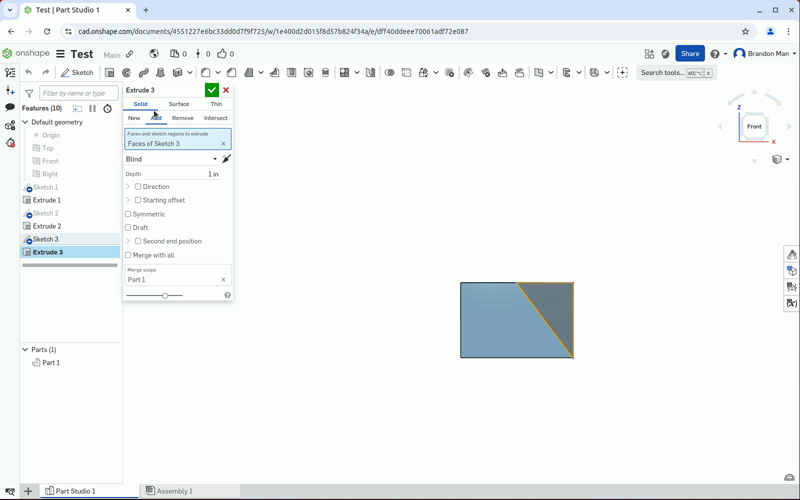
mouse_move(186, 120)
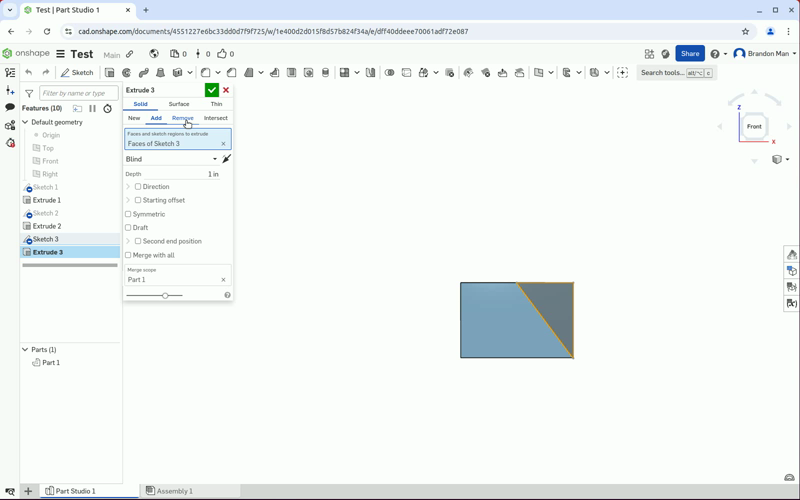
click(186, 120)
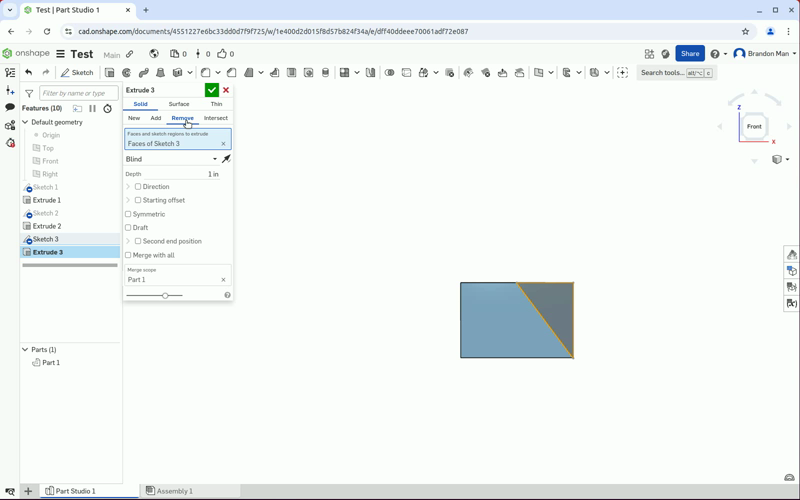
key(tab, 4)
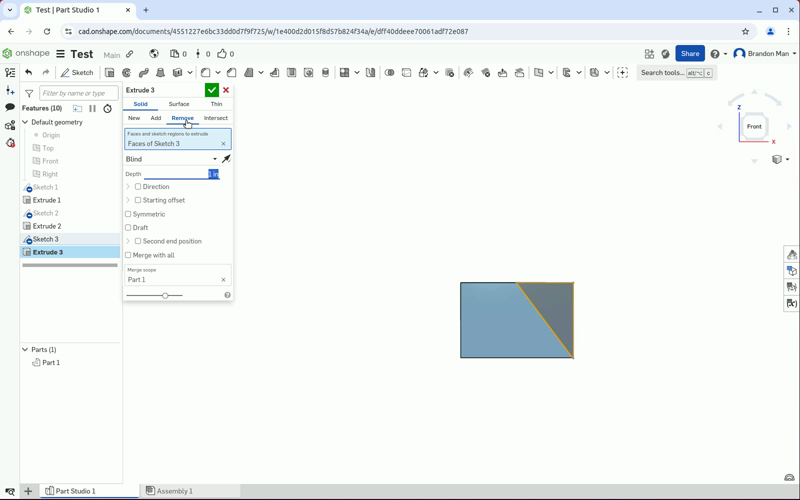
text(15.405)
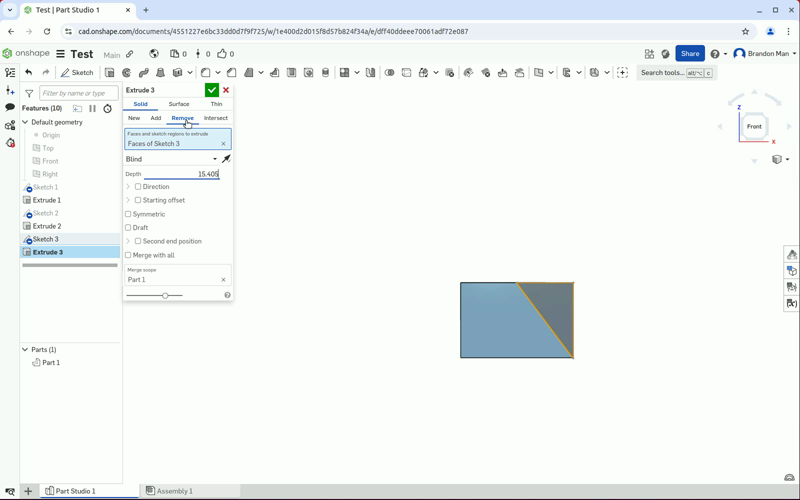
key(tab, 6)
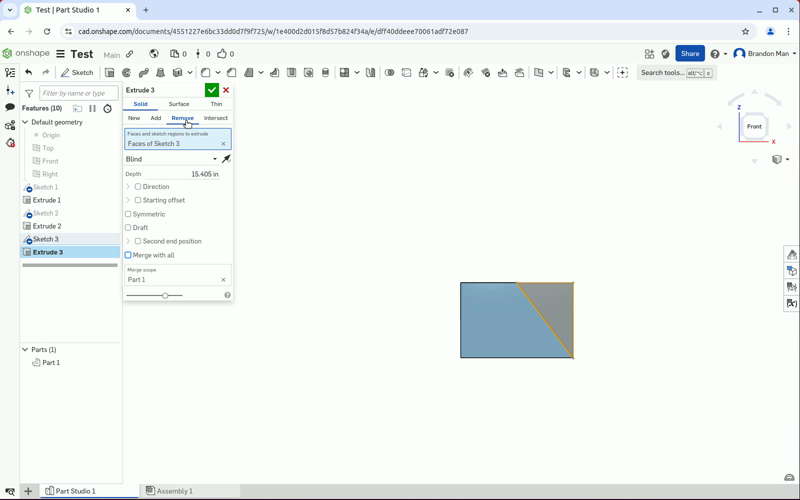
key(space)
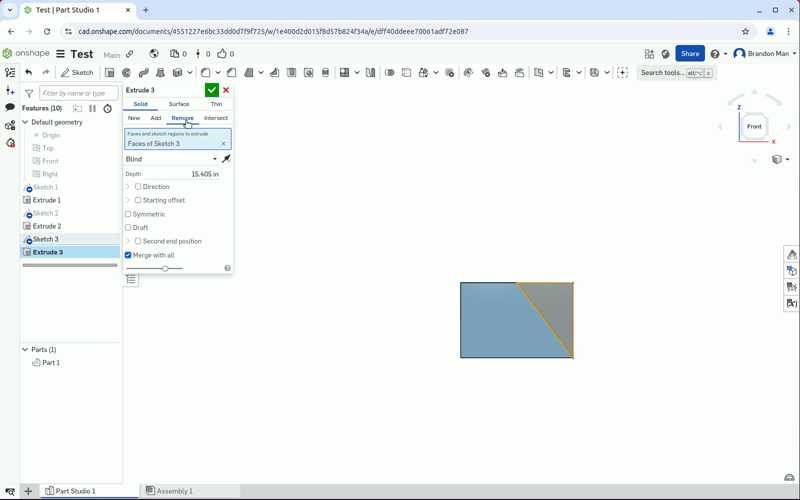
key(enter)
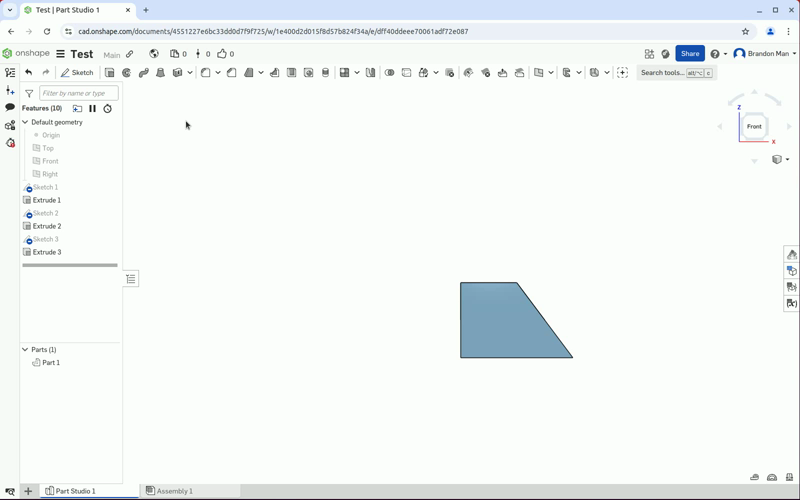
key(shift+h)
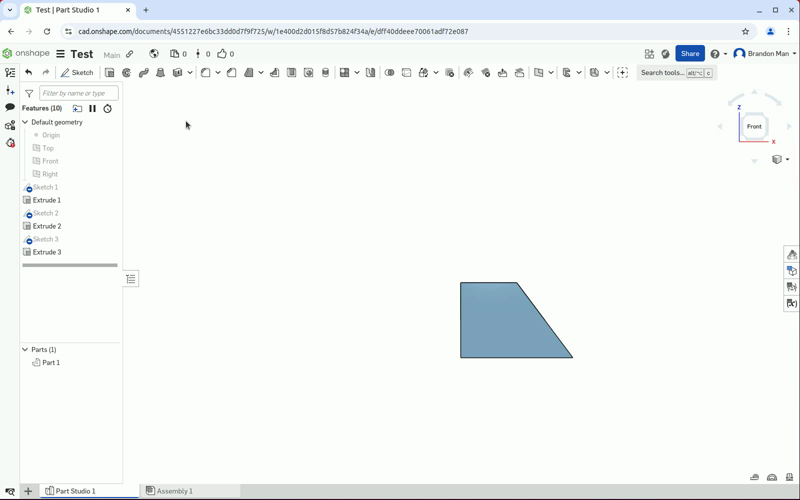
key(shift+h)
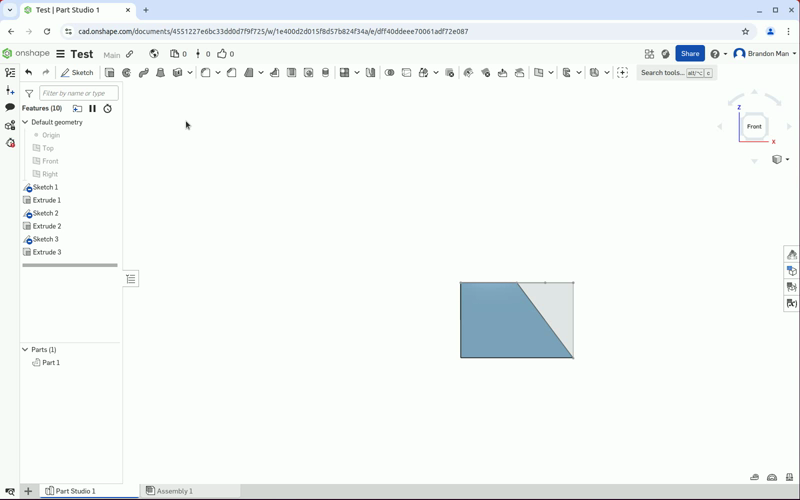
key(shift+7)
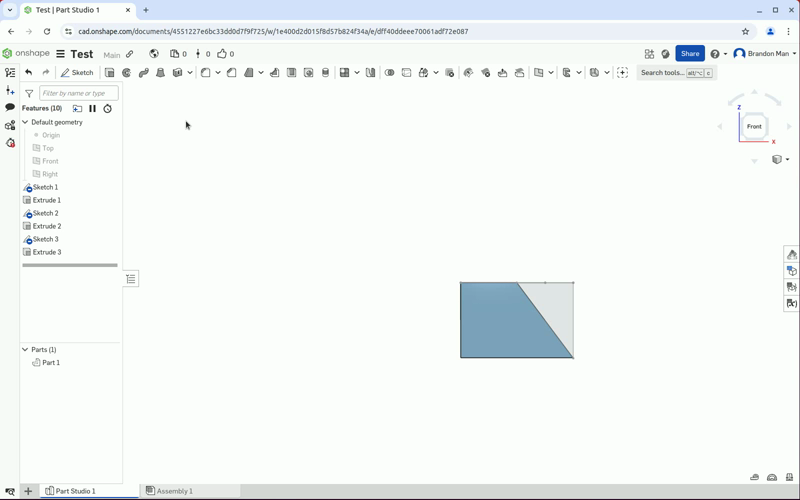
key(left, 2)
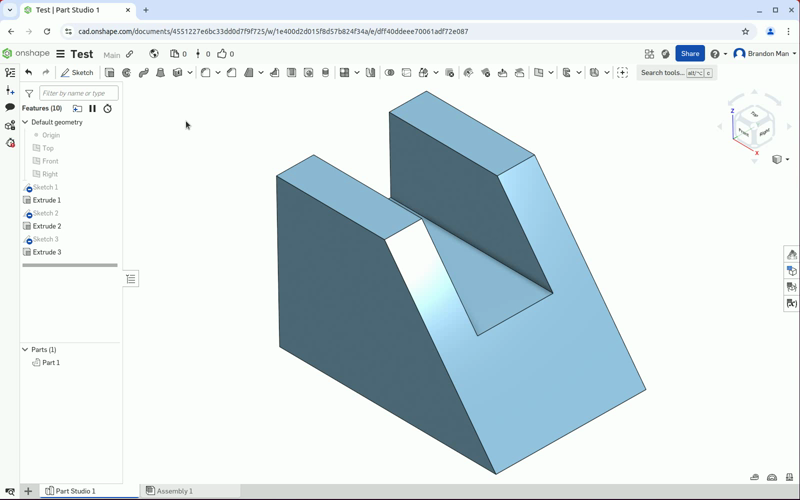
key(down, 2)
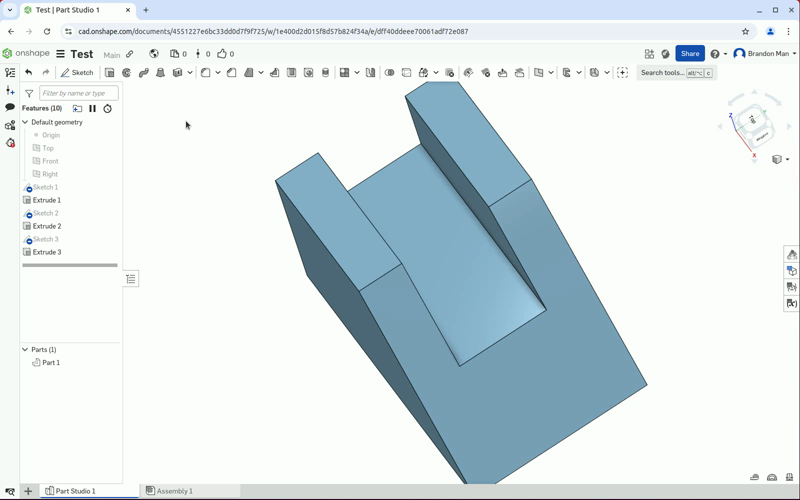
key(up, 2)
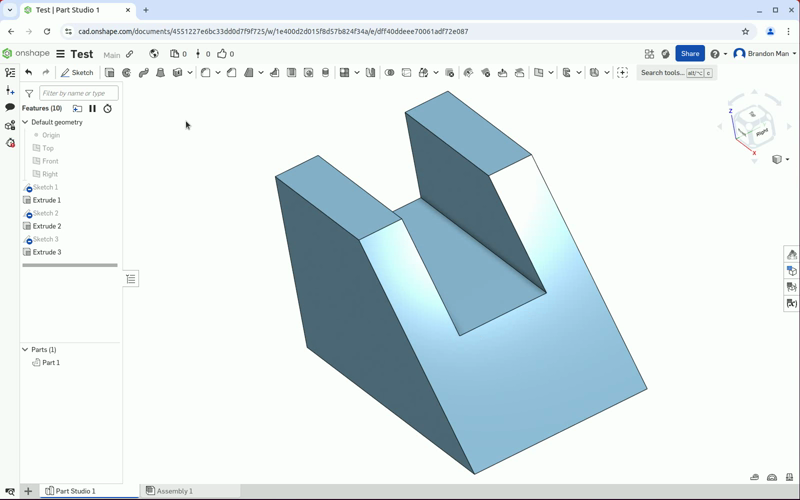
key(right, 2)
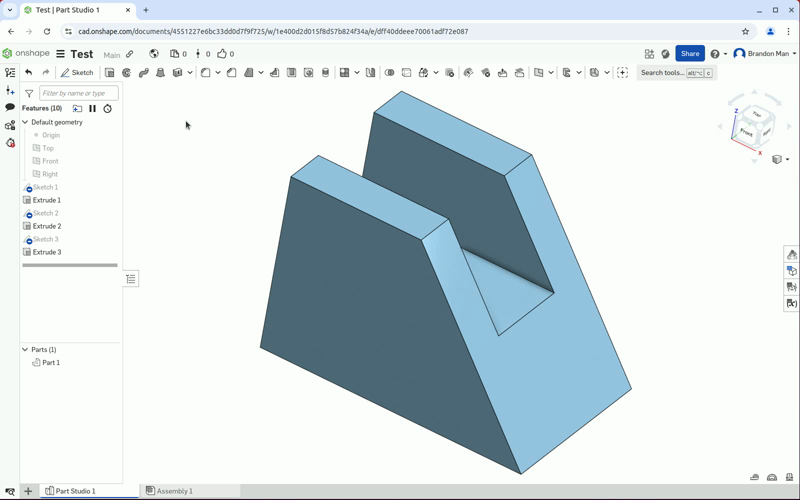
mouse_move(73, 189)
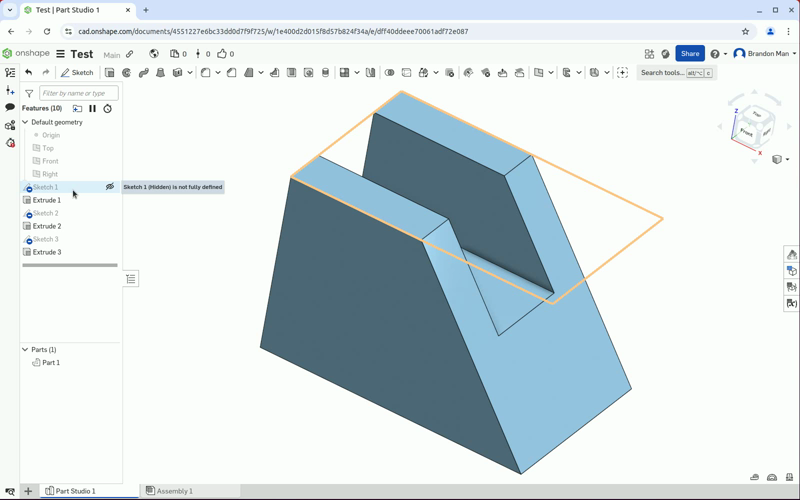
click(73, 189)